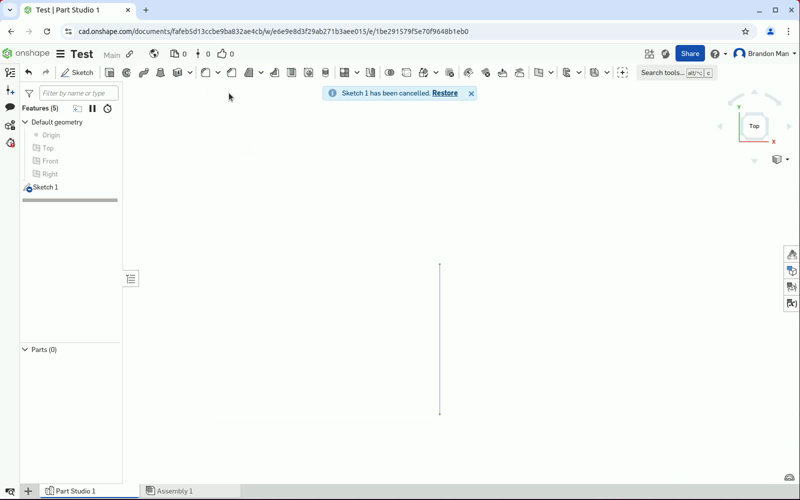
key(shift+h)
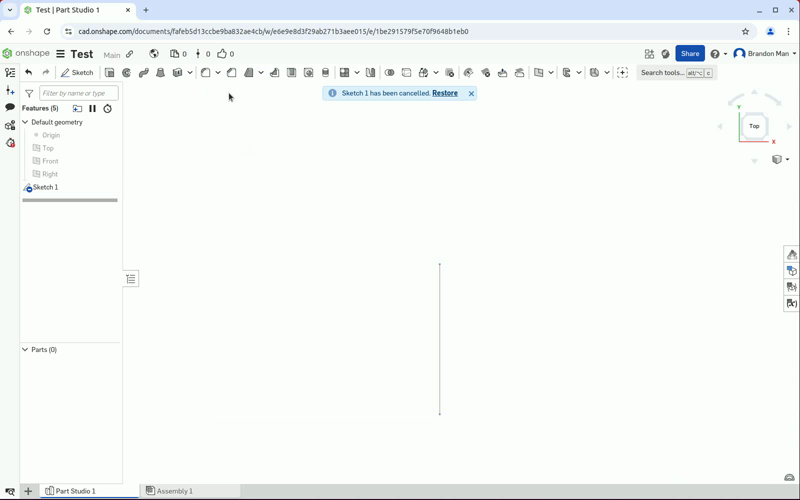
key(shift+s)
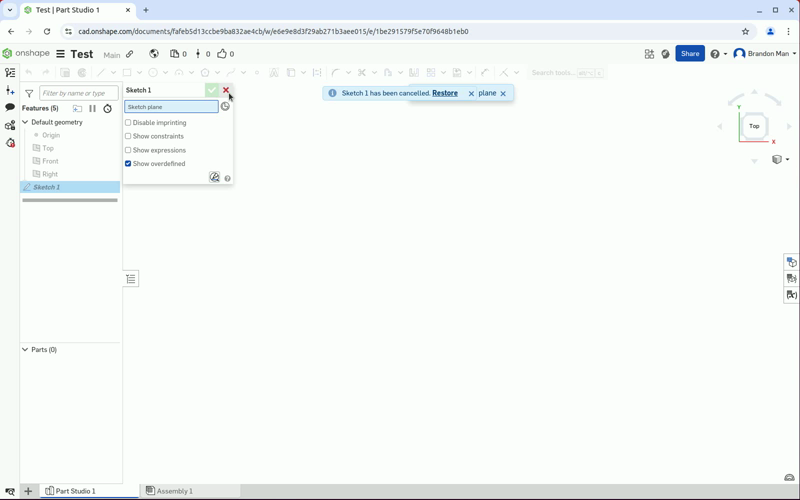
mouse_move(73, 150)
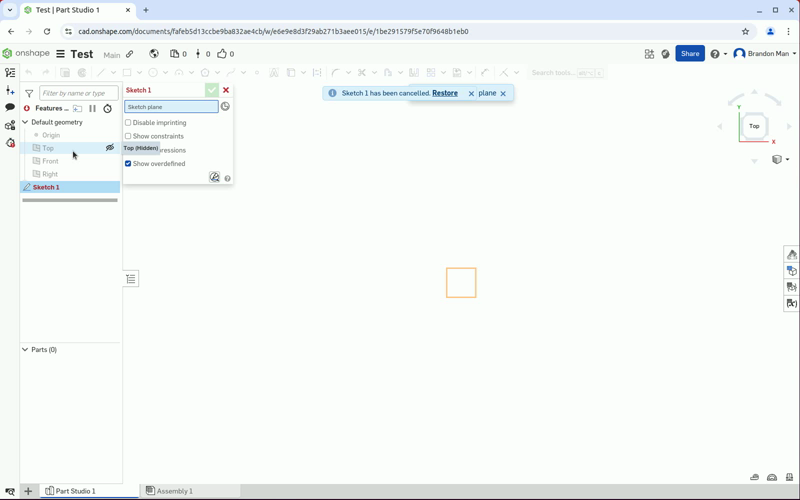
click(73, 150)
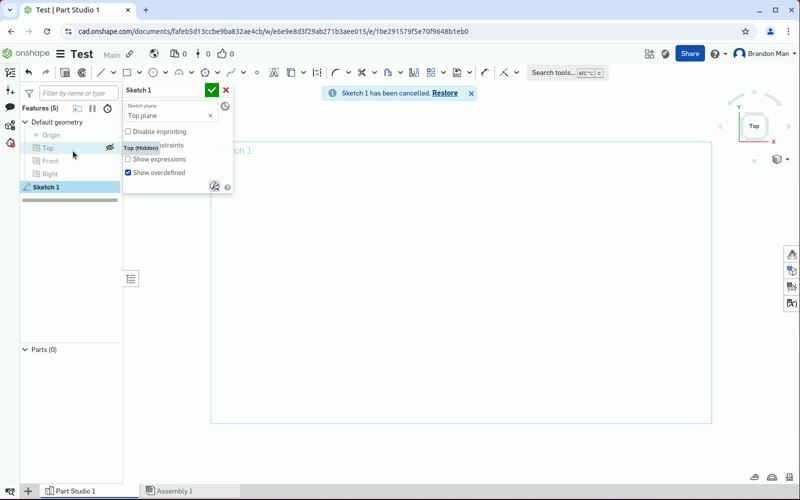
mouse_move(73, 352)
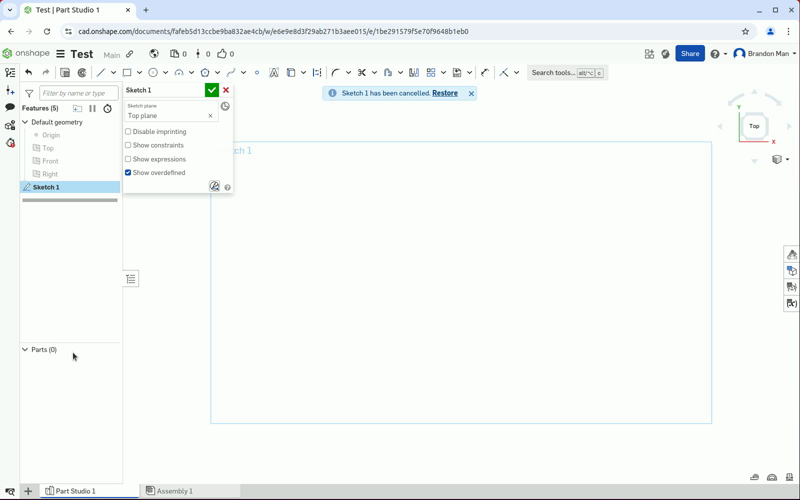
key(y)
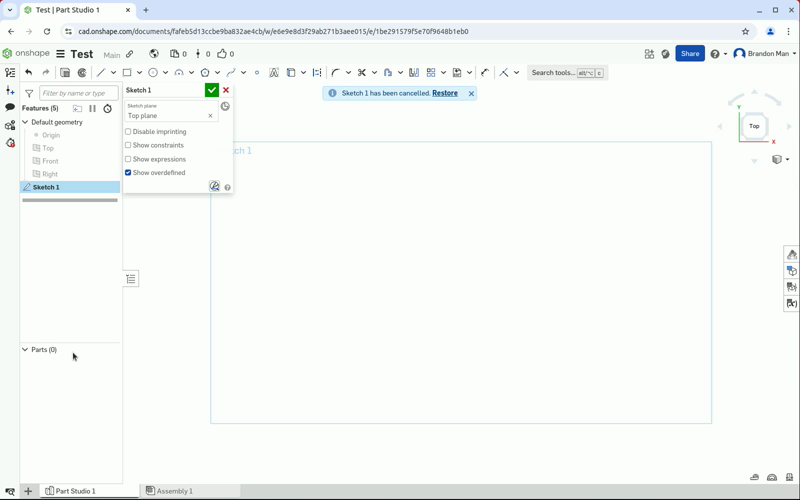
key(c)
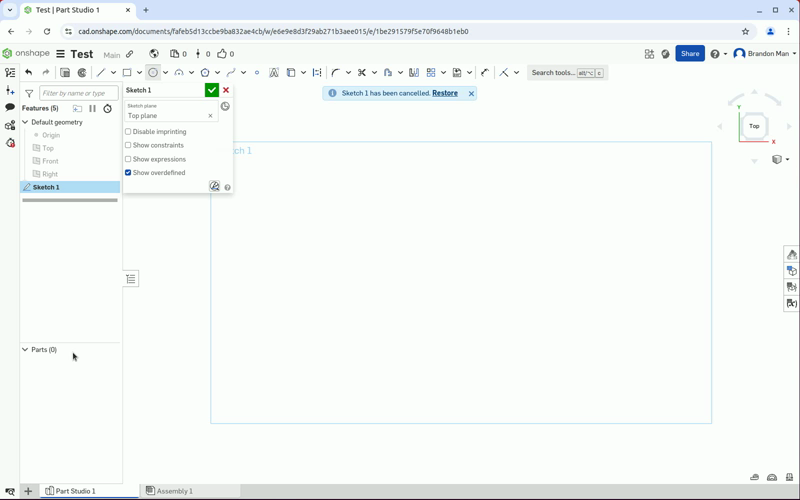
key_down(shift)
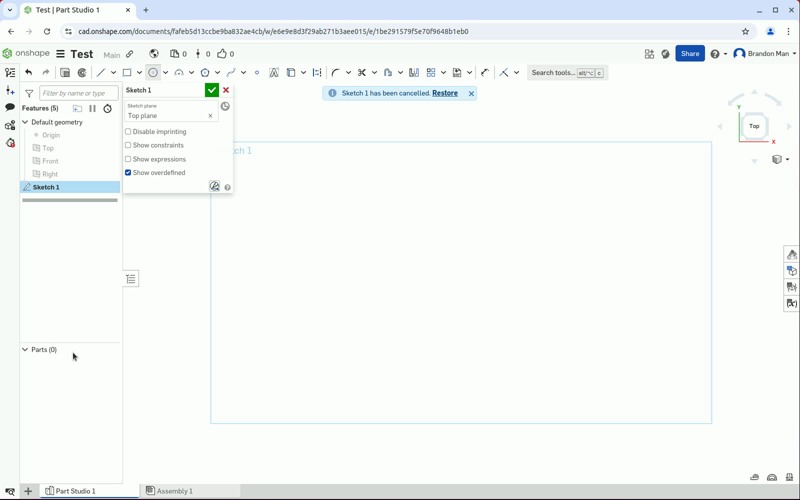
mouse_move(422, 271)
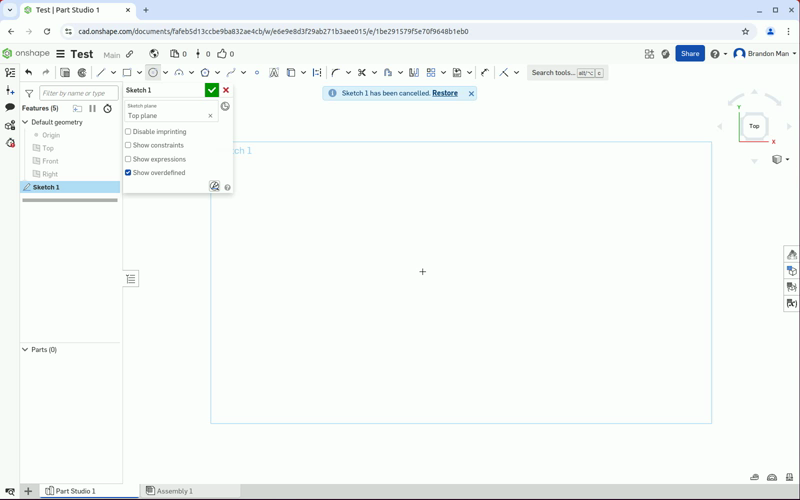
click(422, 271)
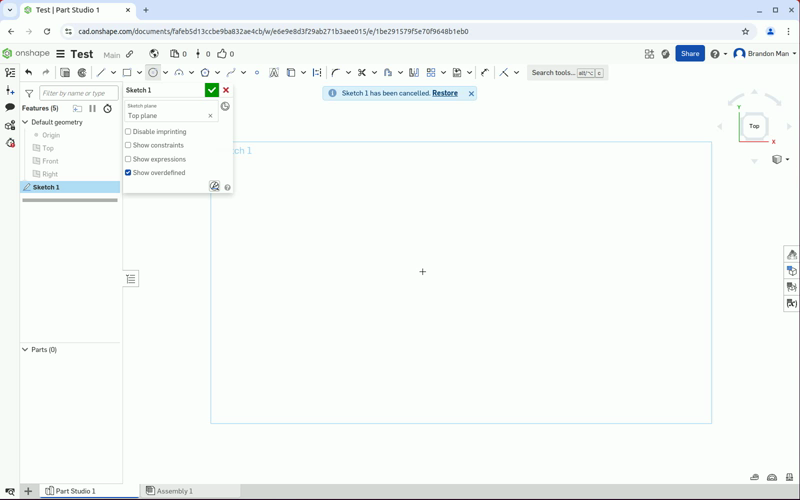
key_up(shift)
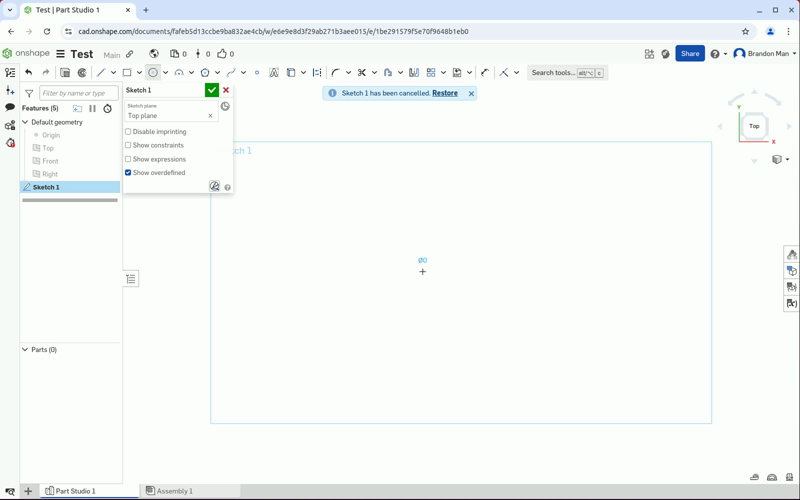
mouse_move(425, 271)
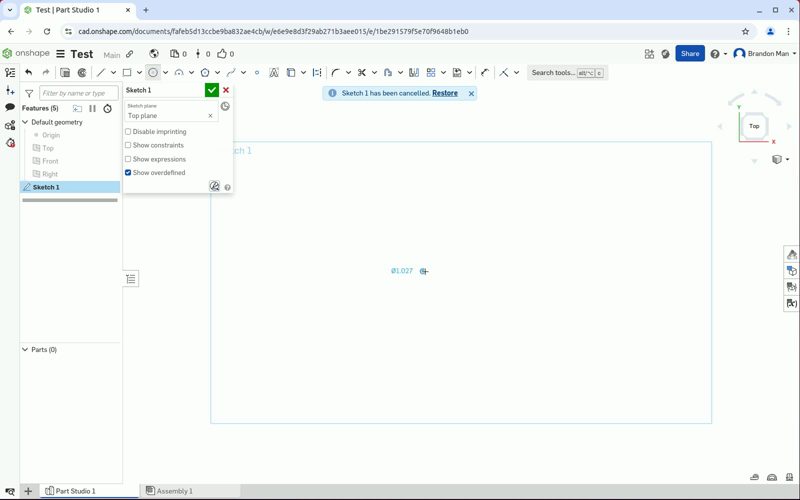
scroll(6)
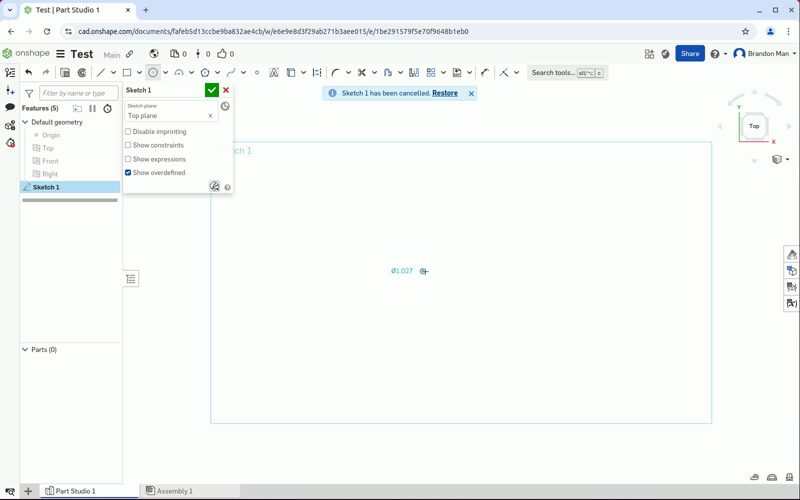
scroll(6)
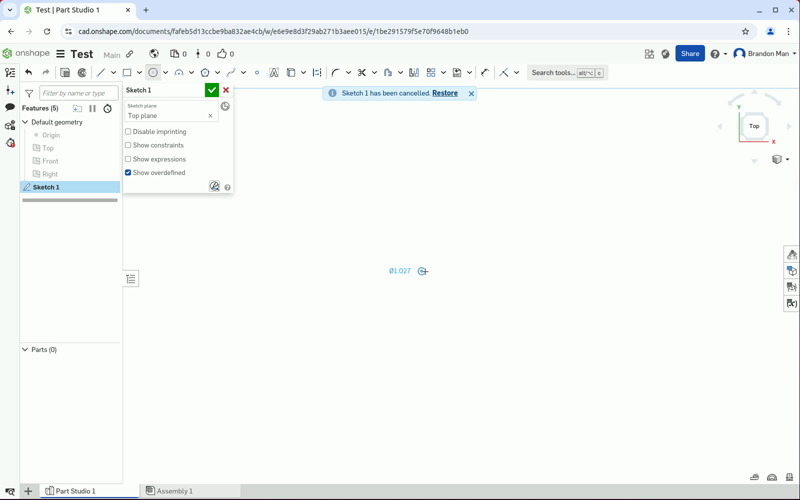
scroll(6)
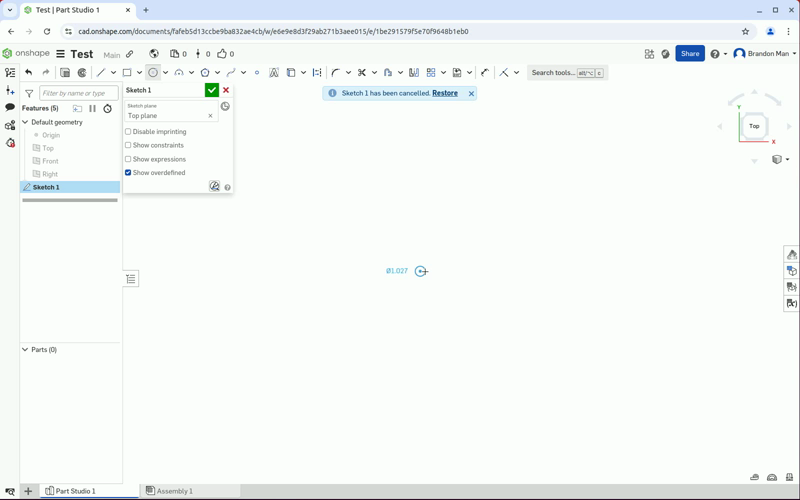
scroll(6)
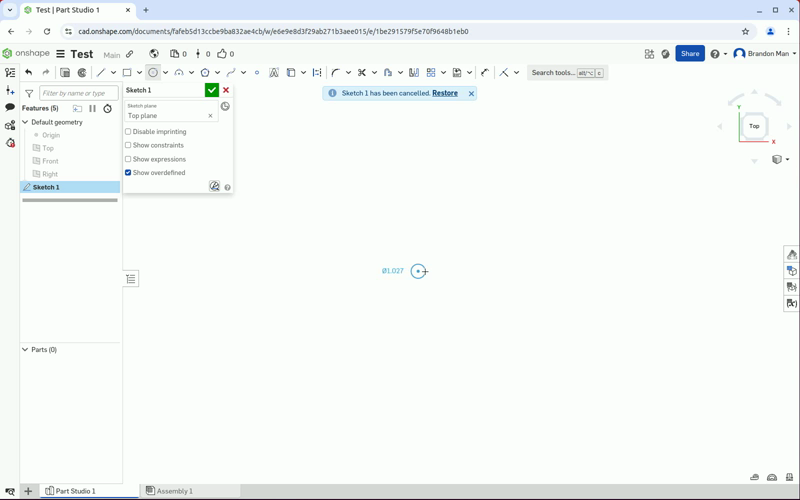
scroll(6)
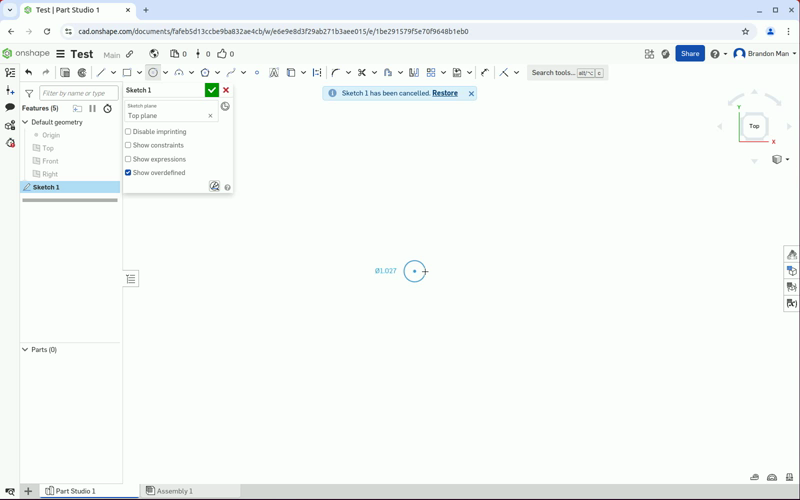
scroll(6)
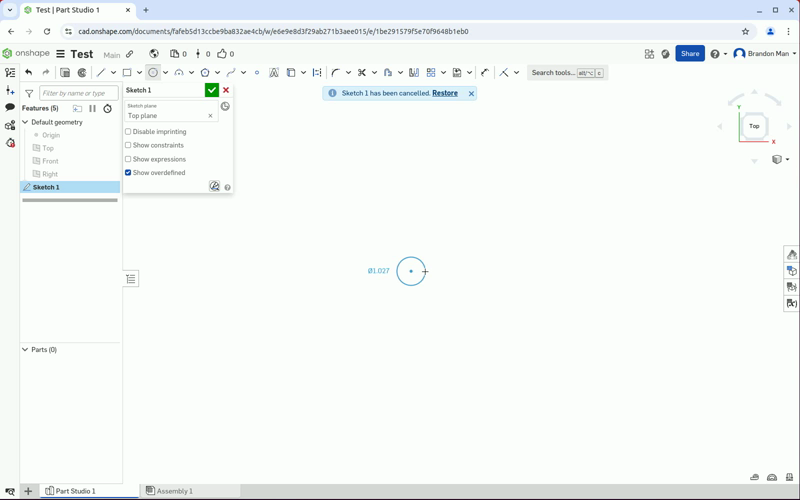
scroll(6)
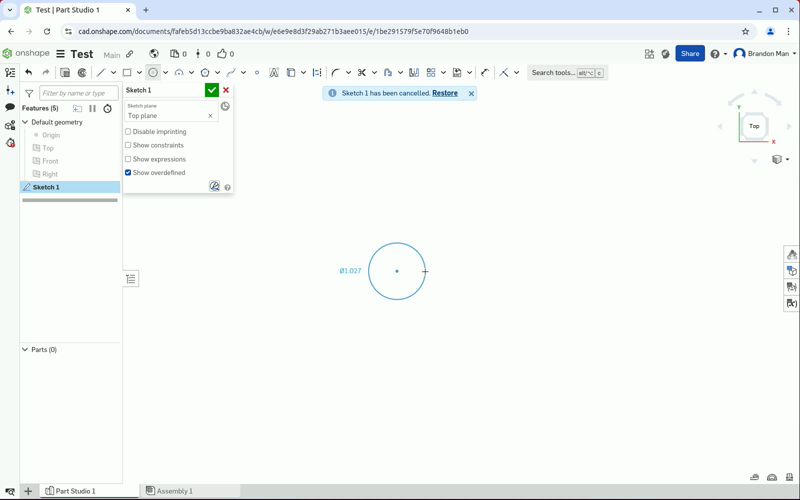
click(425, 271)
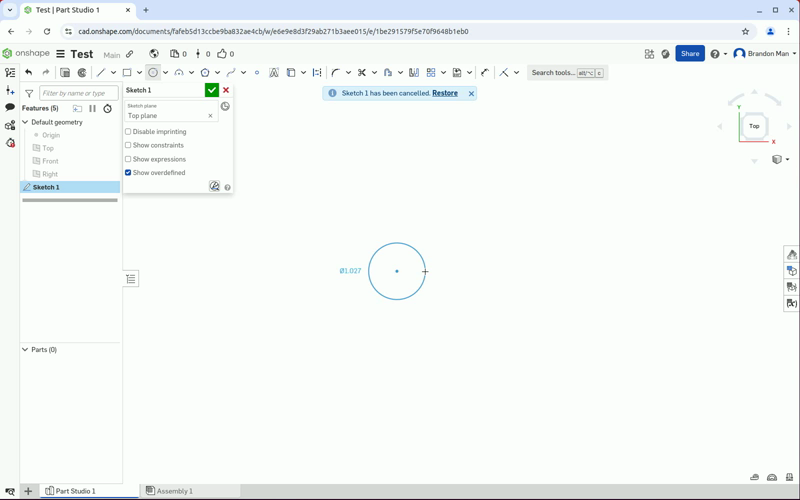
scroll(-6)
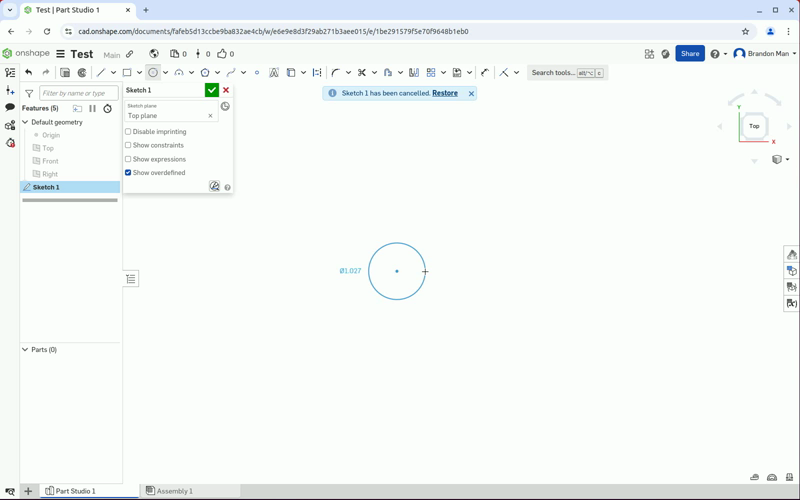
scroll(-6)
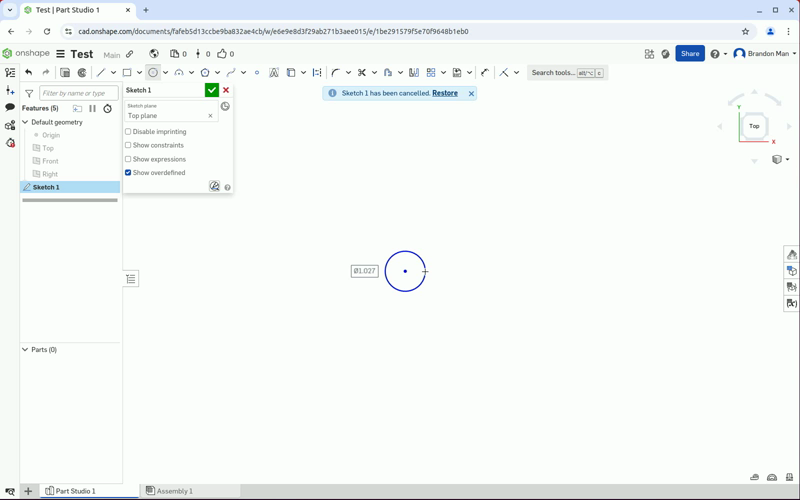
scroll(-6)
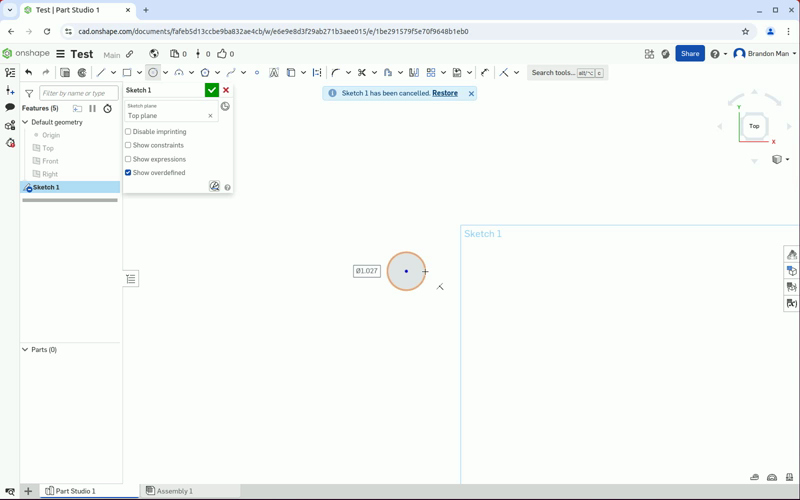
scroll(-6)
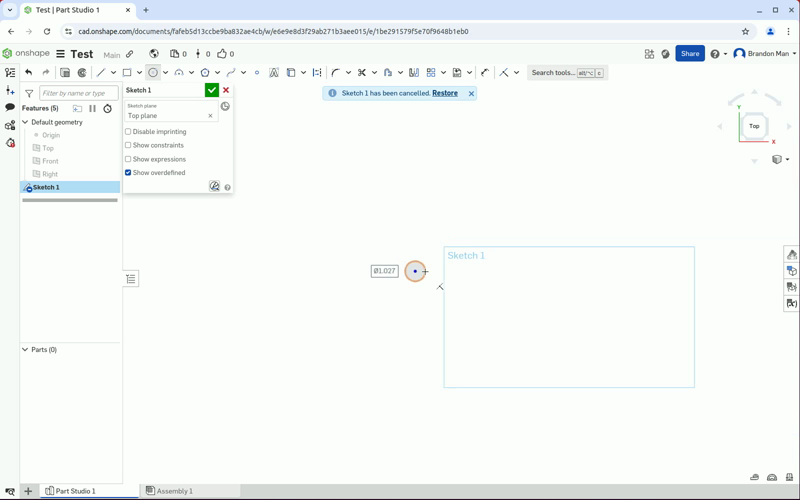
scroll(-6)
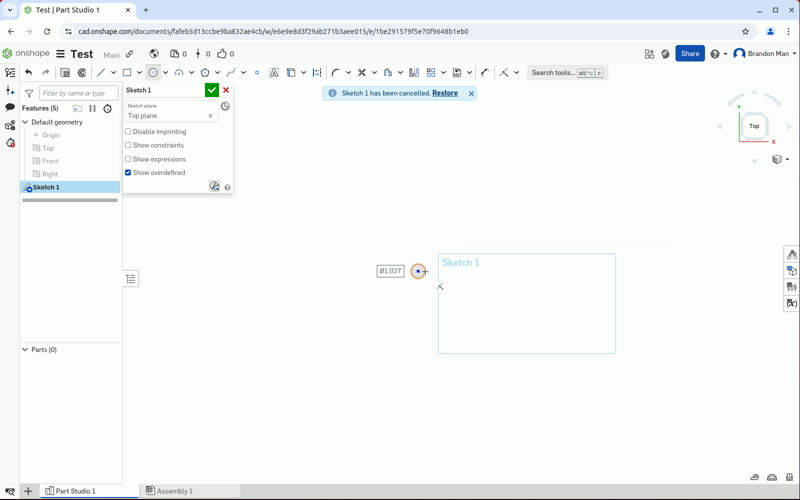
scroll(-6)
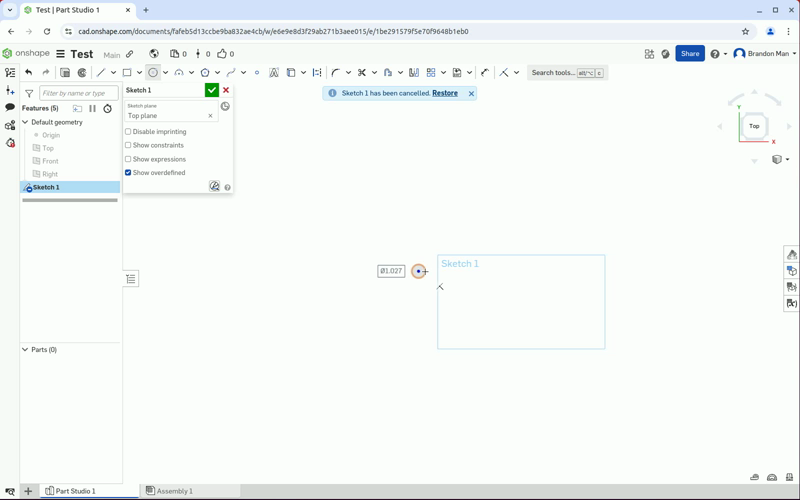
scroll(-6)
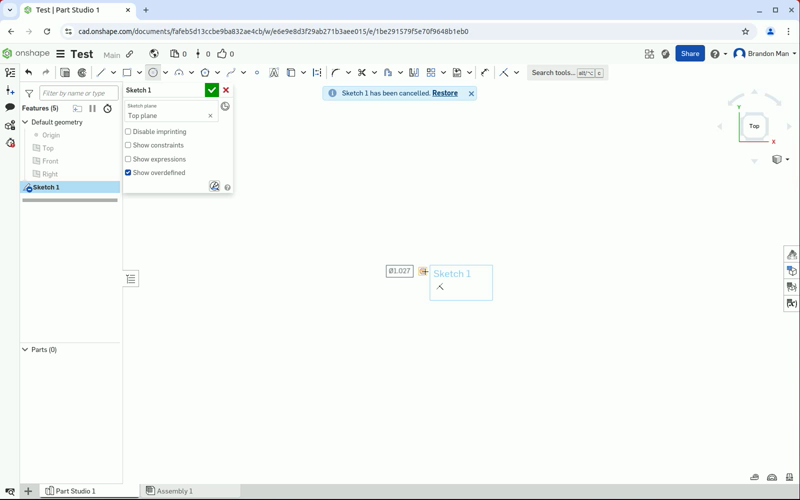
key(esc)
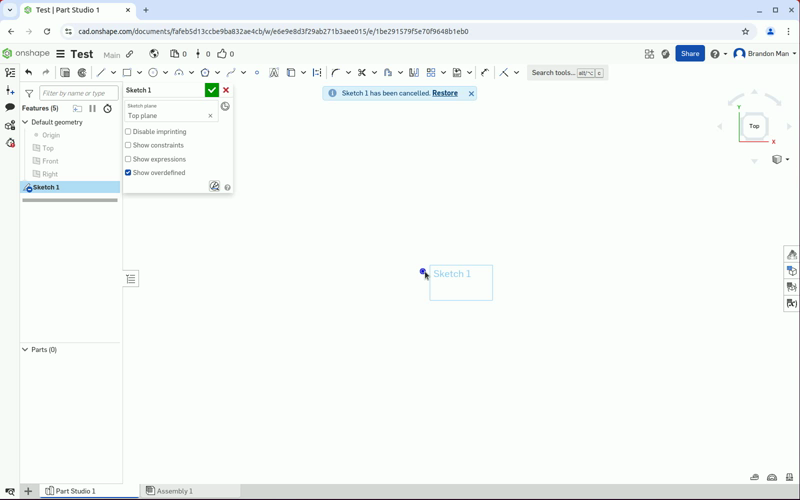
key(l)
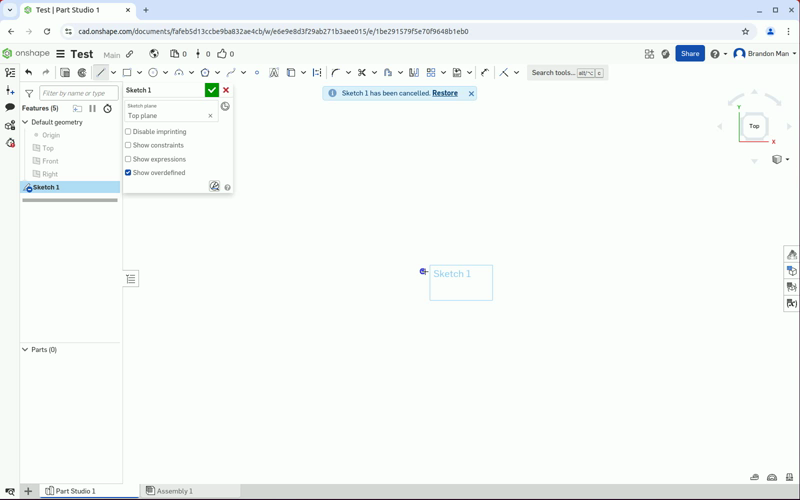
key_down(shift)
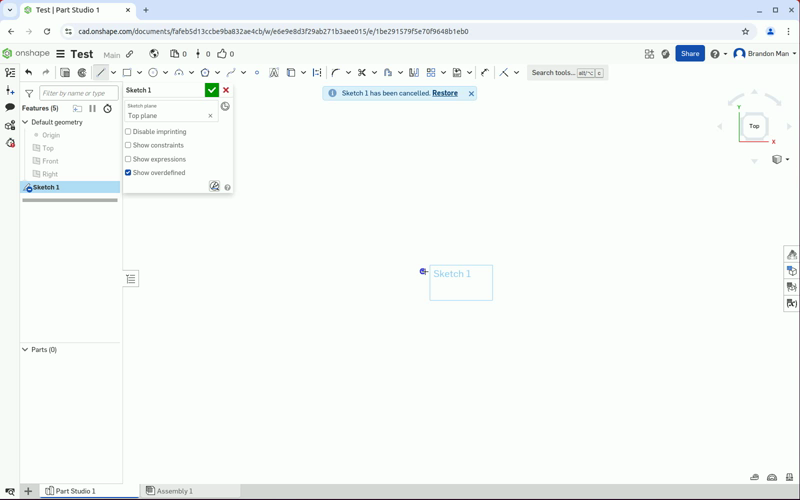
mouse_move(422, 279)
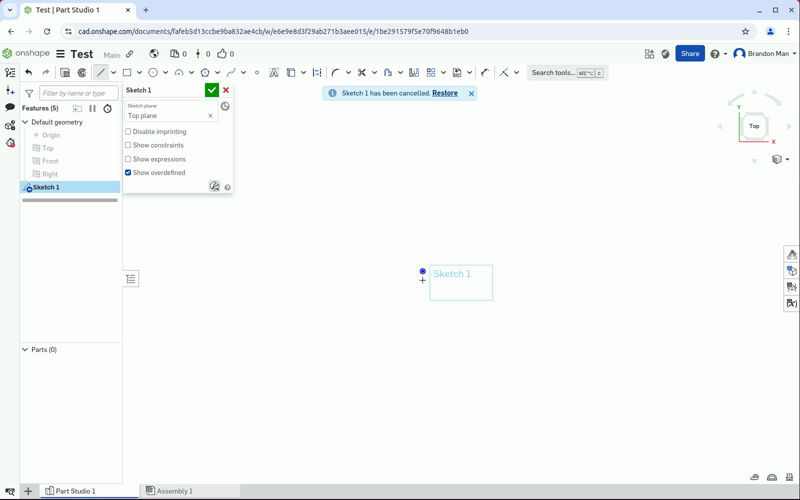
click(422, 279)
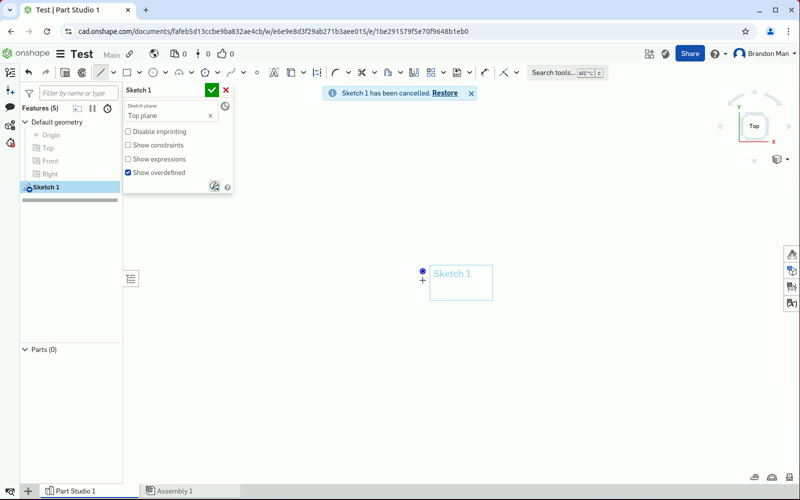
key_up(shift)
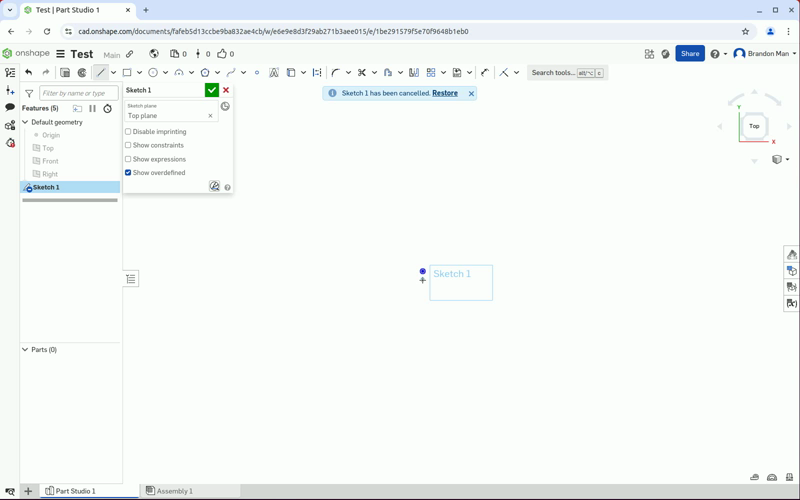
key_down(shift)
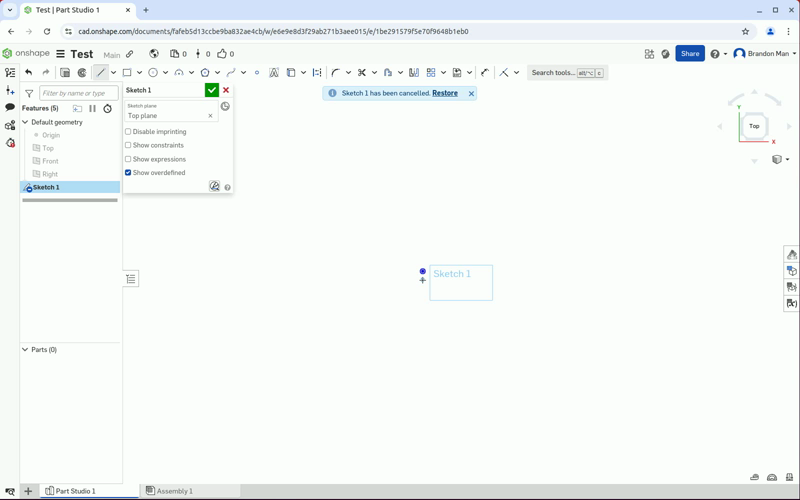
mouse_move(487, 279)
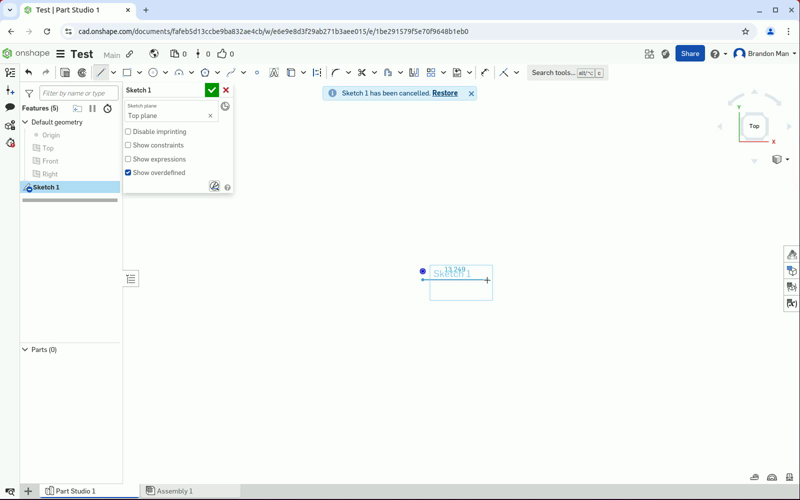
click(487, 279)
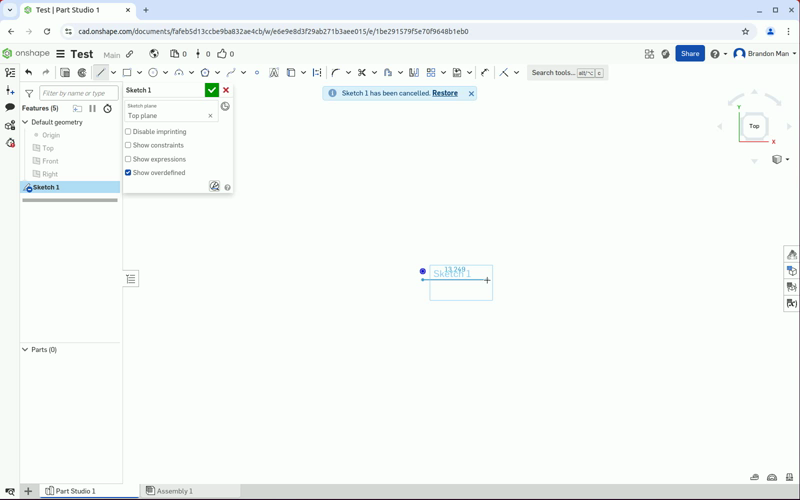
key_up(shift)
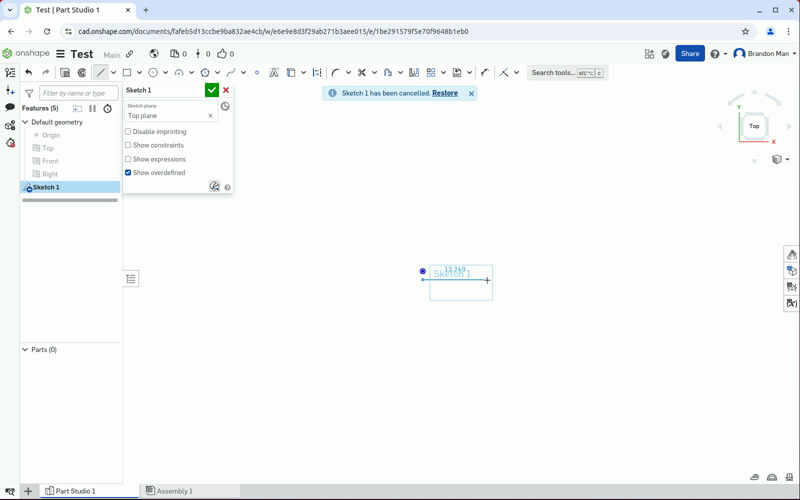
key_down(shift)
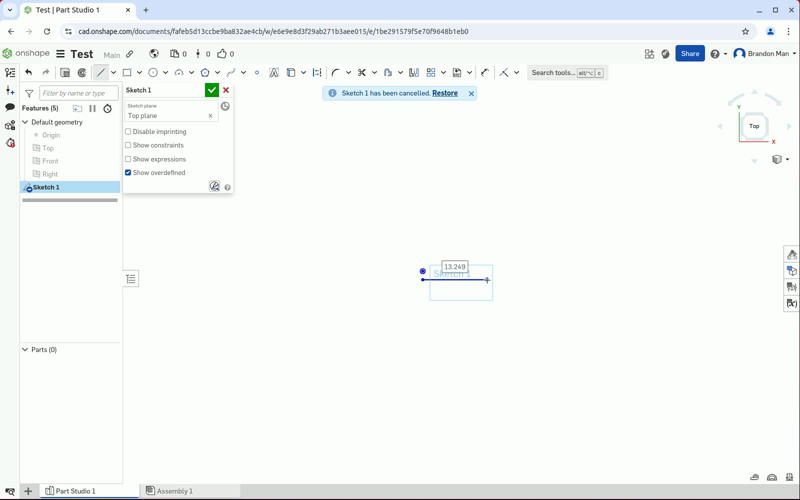
mouse_move(517, 279)
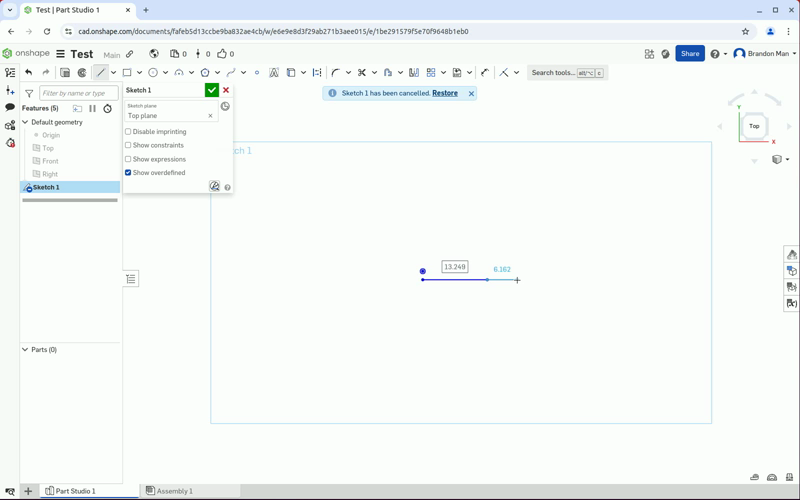
mouse_move(487, 262)
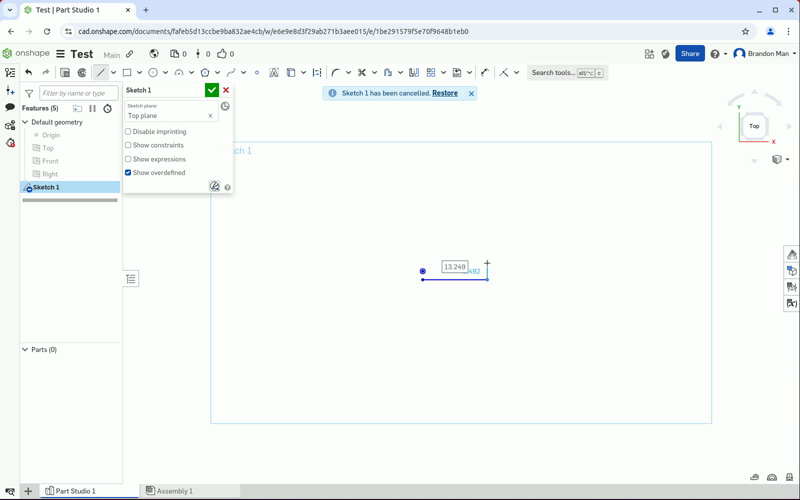
click(487, 262)
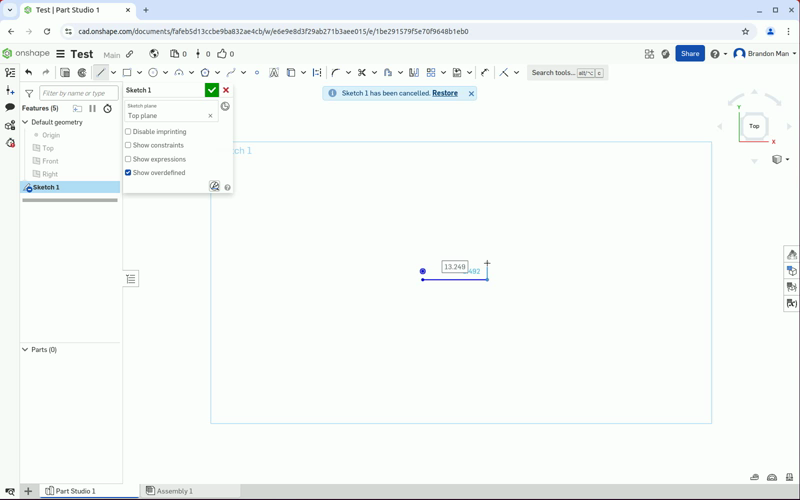
key_up(shift)
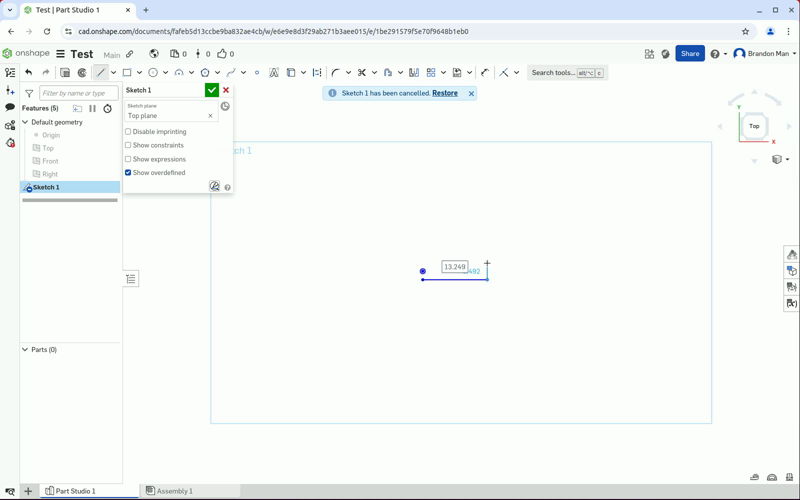
key_down(shift)
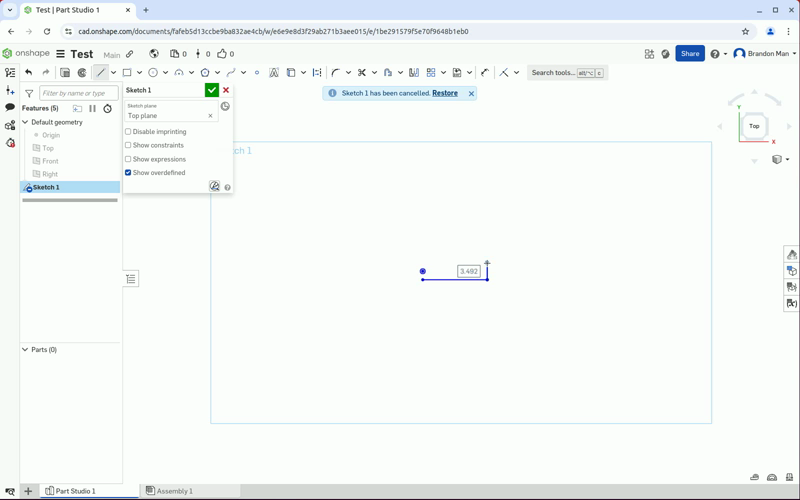
mouse_move(422, 262)
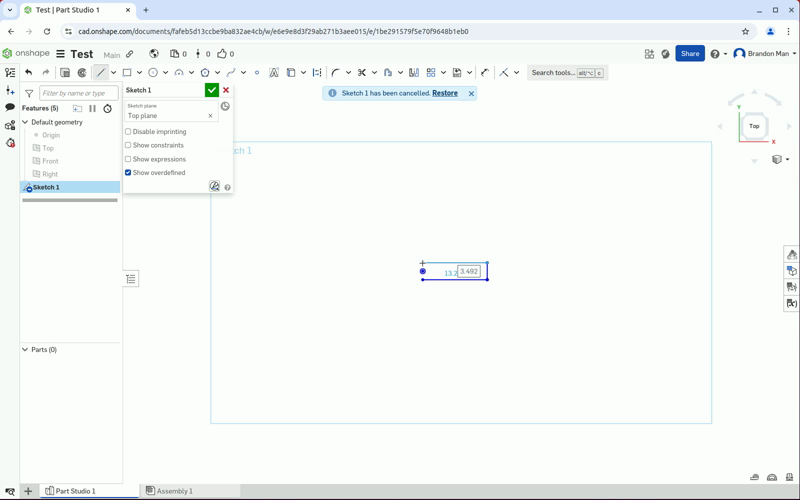
click(422, 262)
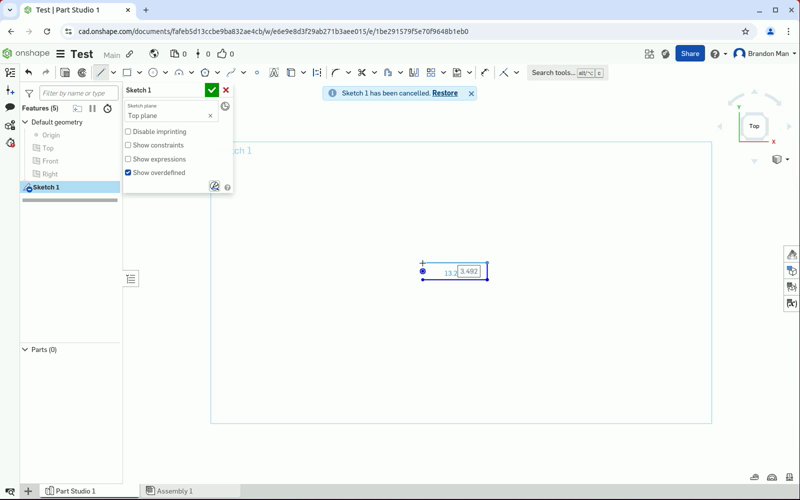
key_up(shift)
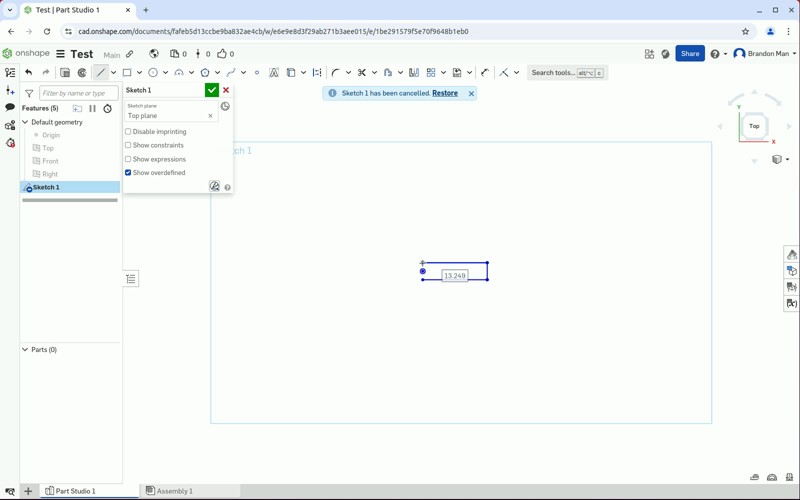
key(esc)
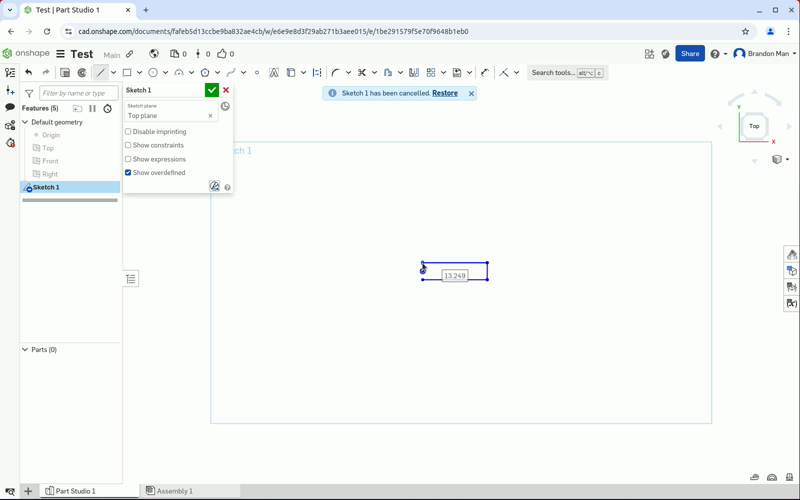
key(a)
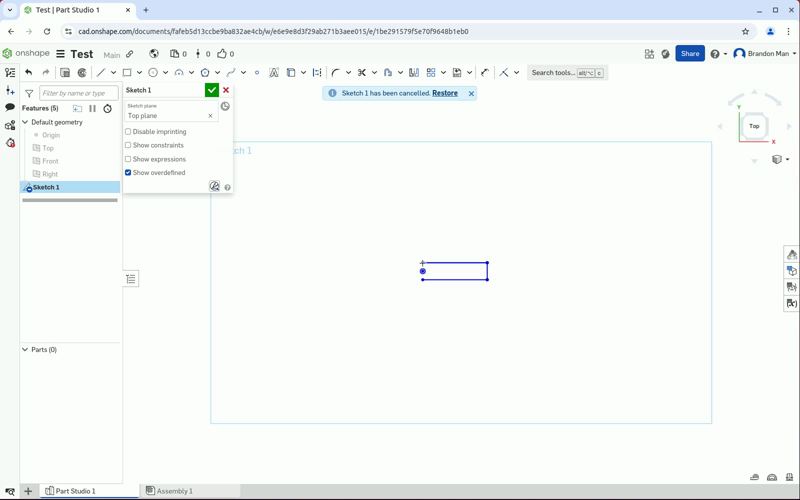
mouse_move(422, 262)
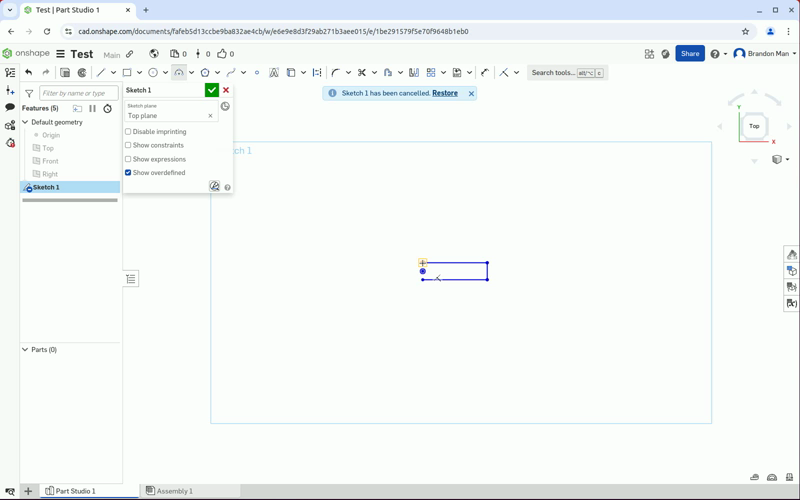
click(422, 262)
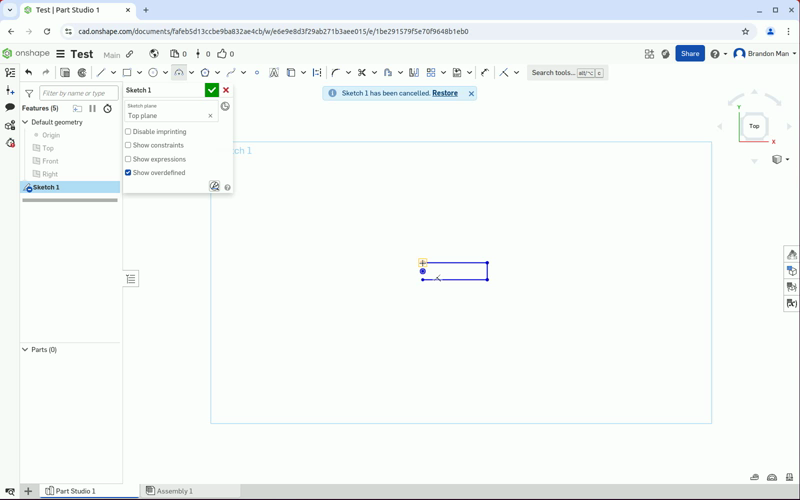
mouse_move(422, 279)
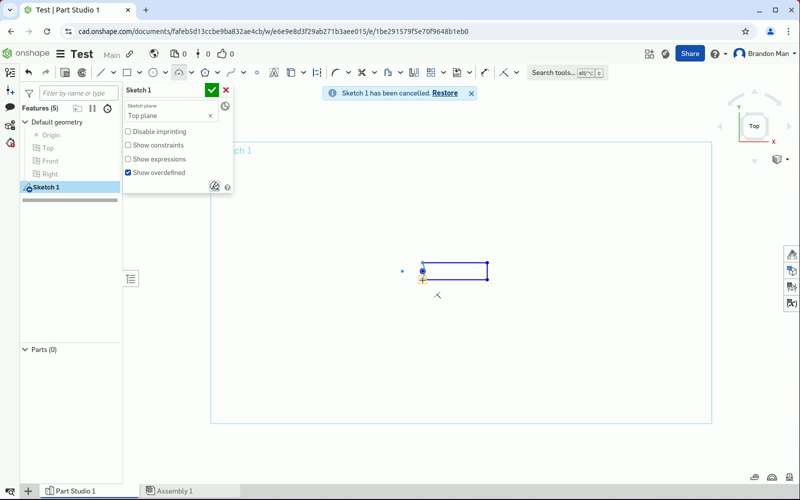
click(422, 279)
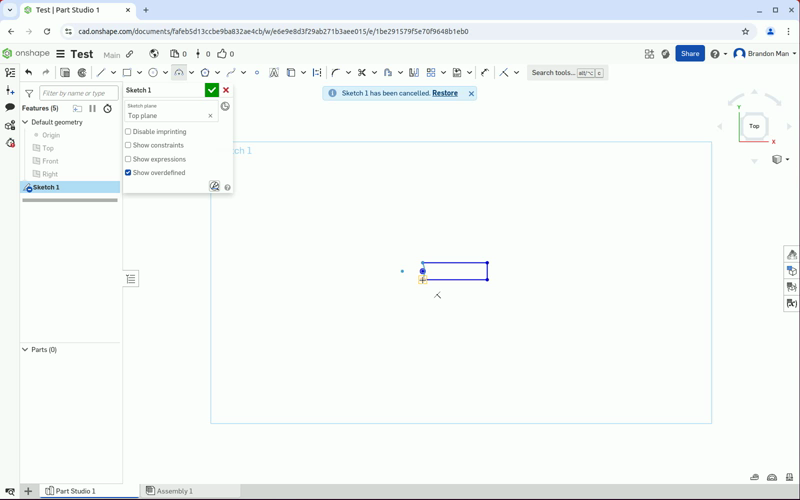
key_down(shift)
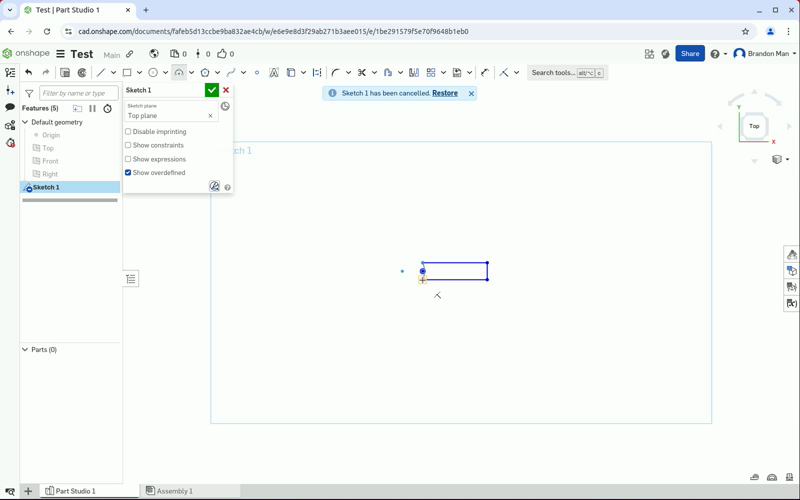
mouse_move(431, 271)
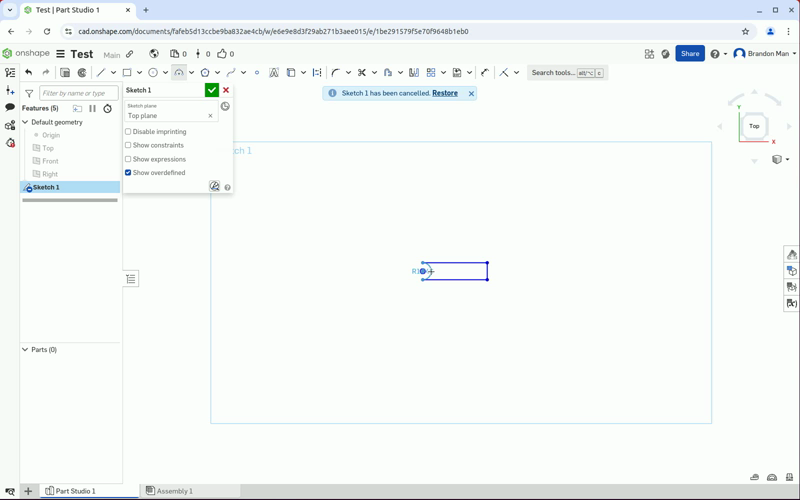
click(431, 271)
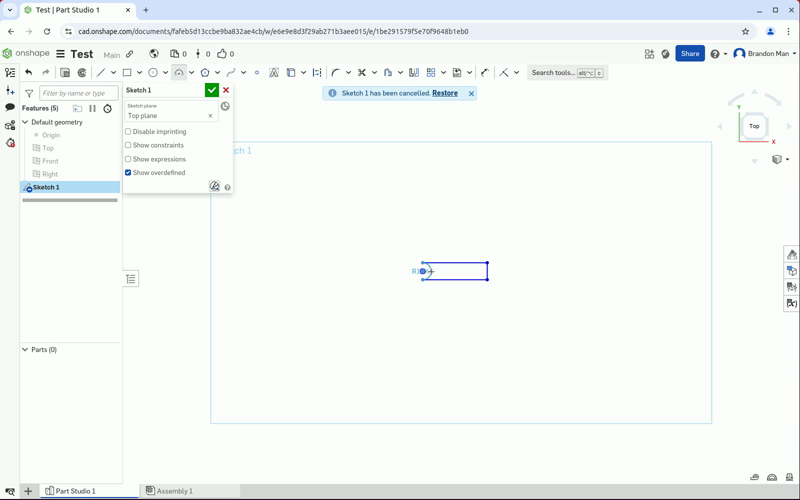
key_up(shift)
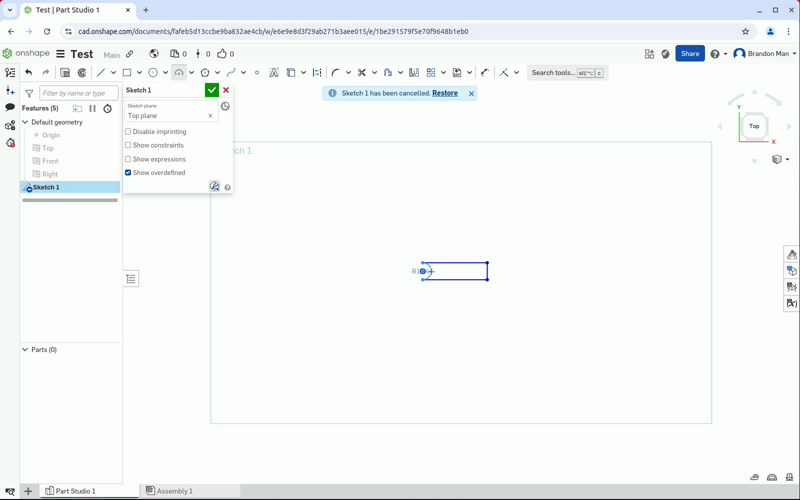
key(esc)
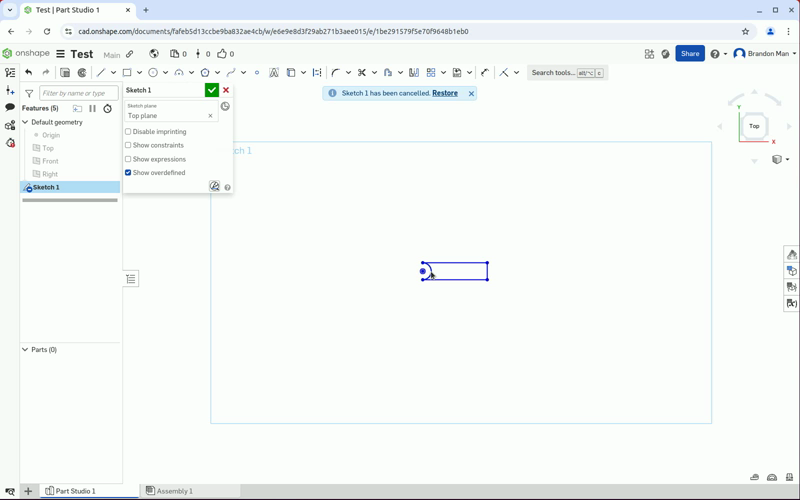
mouse_move(455, 265)
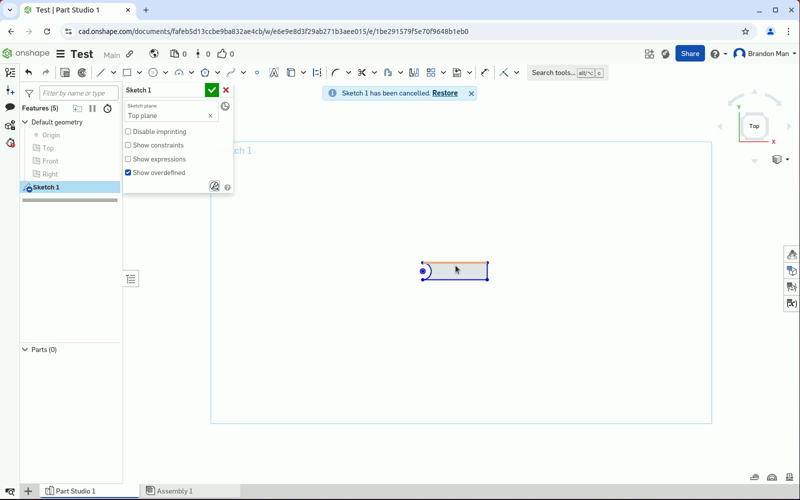
scroll(6)
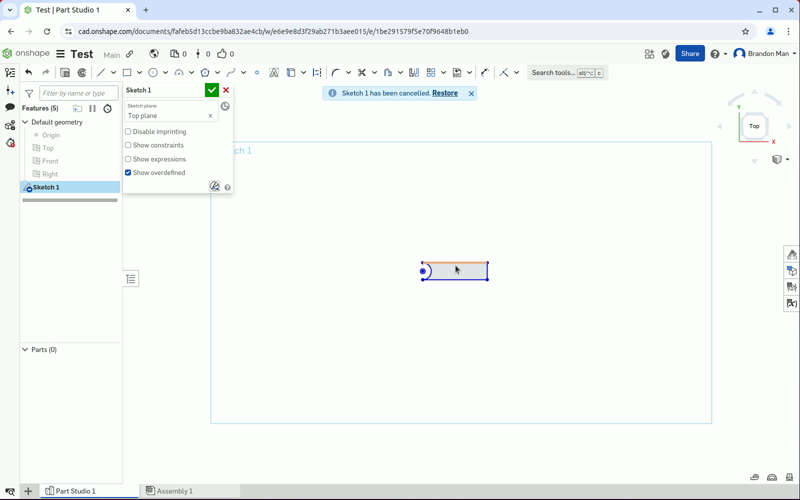
scroll(6)
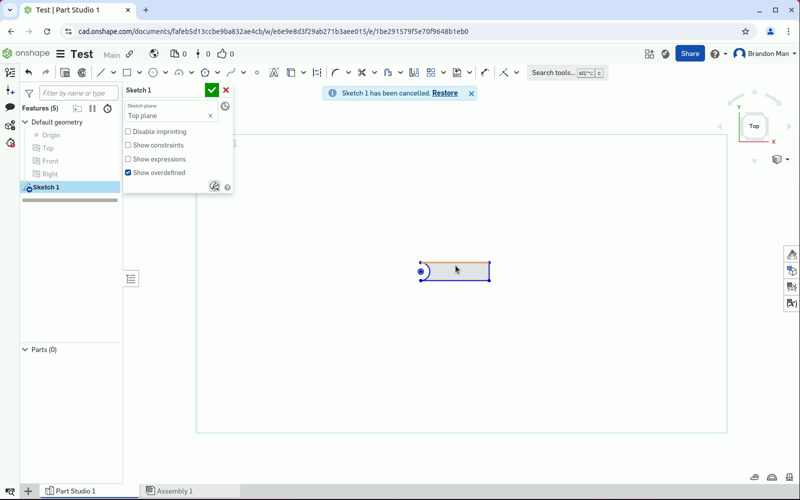
scroll(6)
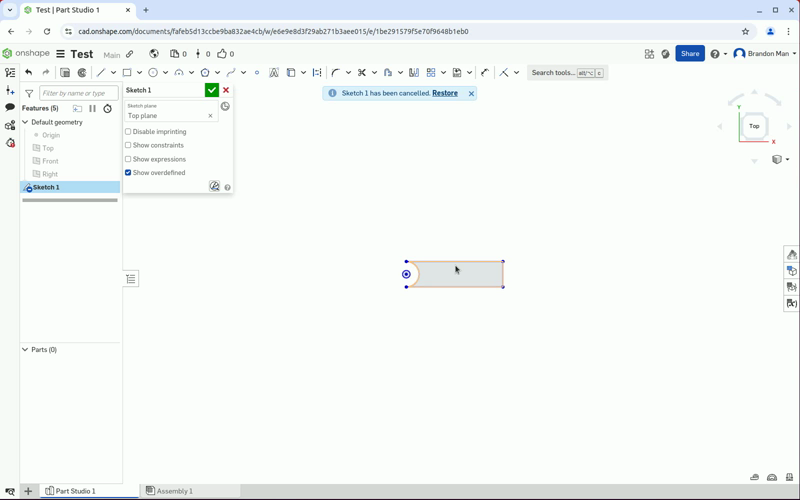
scroll(6)
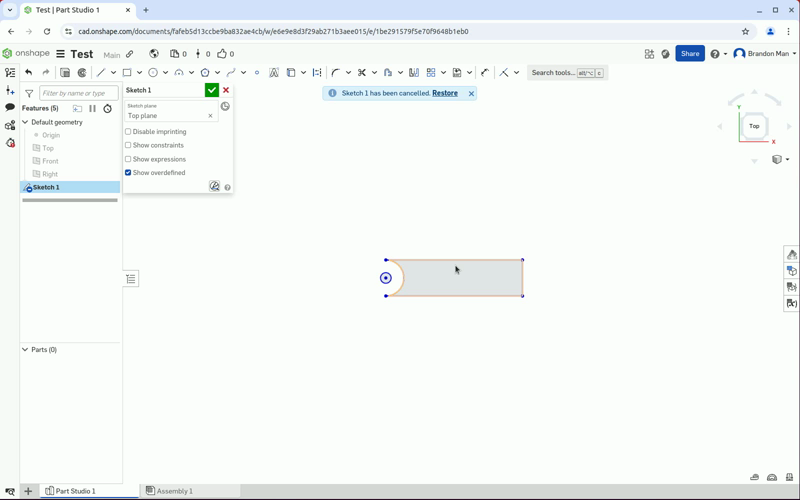
scroll(6)
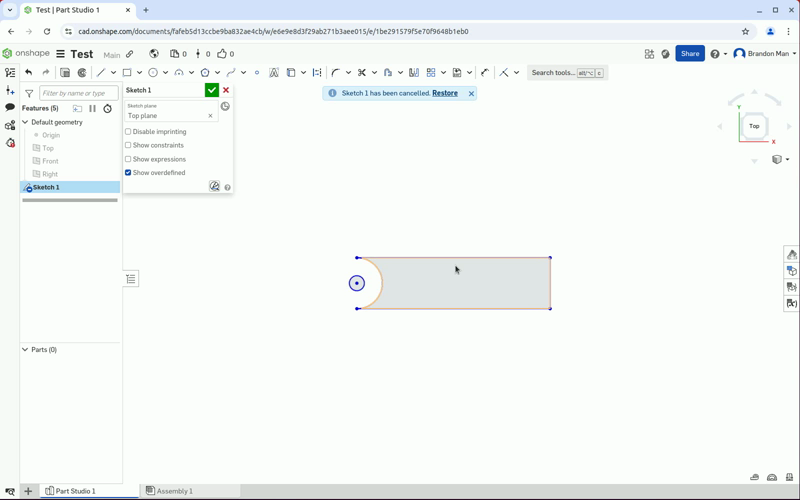
scroll(6)
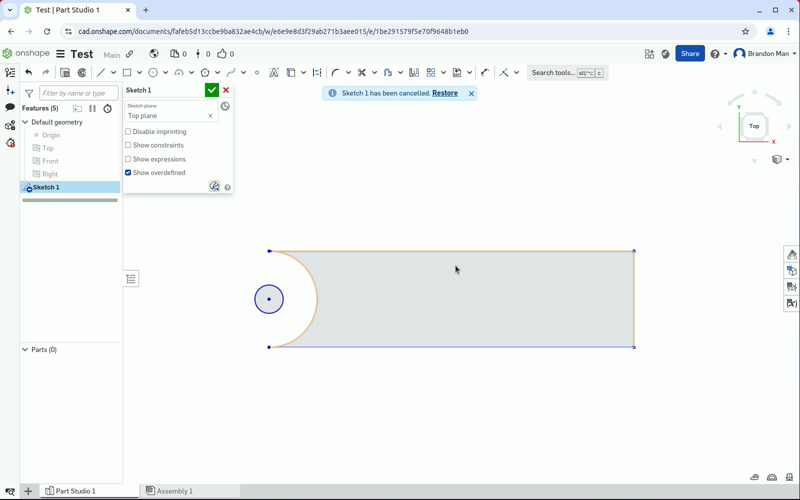
scroll(6)
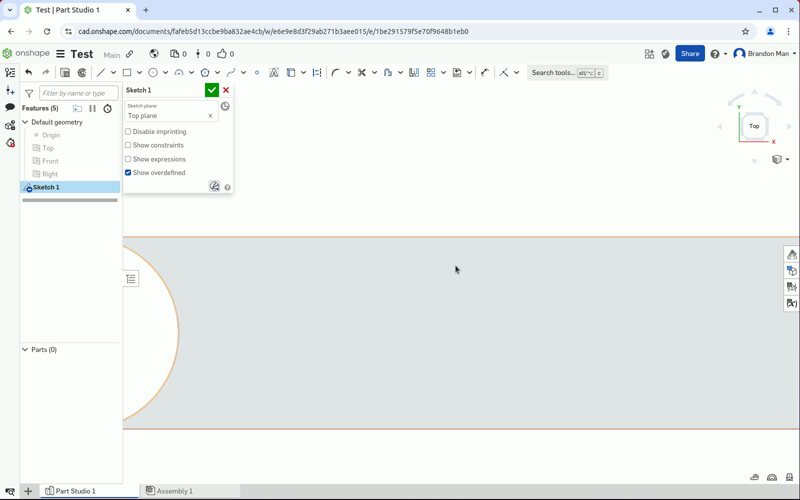
click(455, 265)
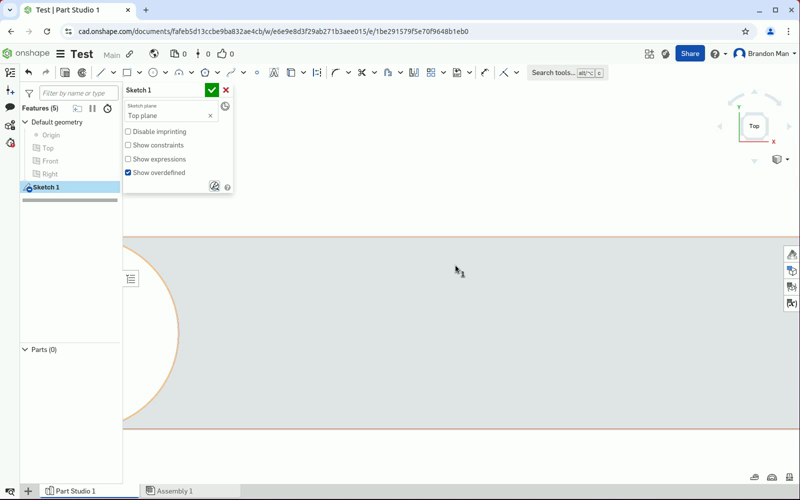
scroll(-6)
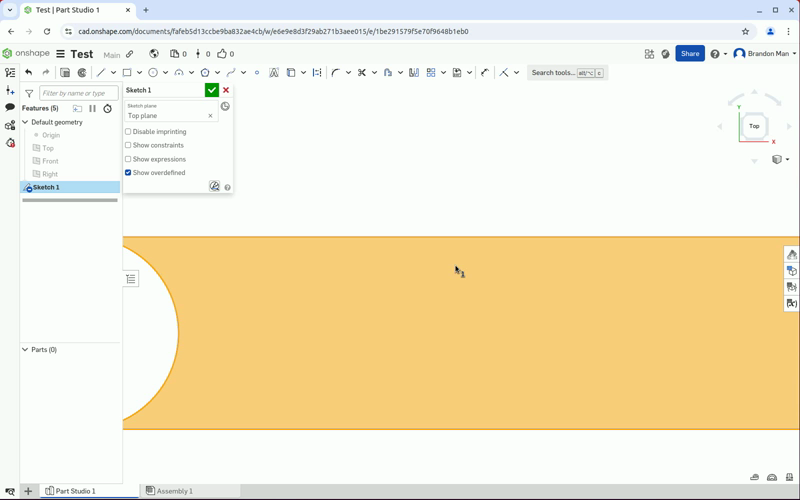
scroll(-6)
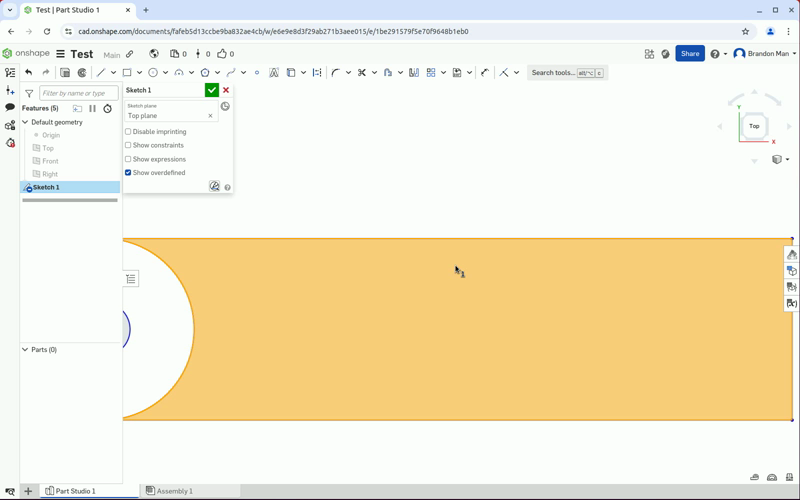
scroll(-6)
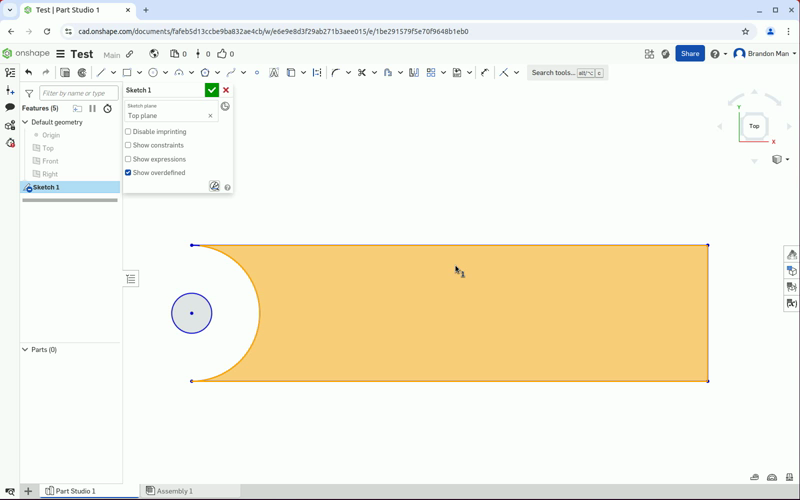
scroll(-6)
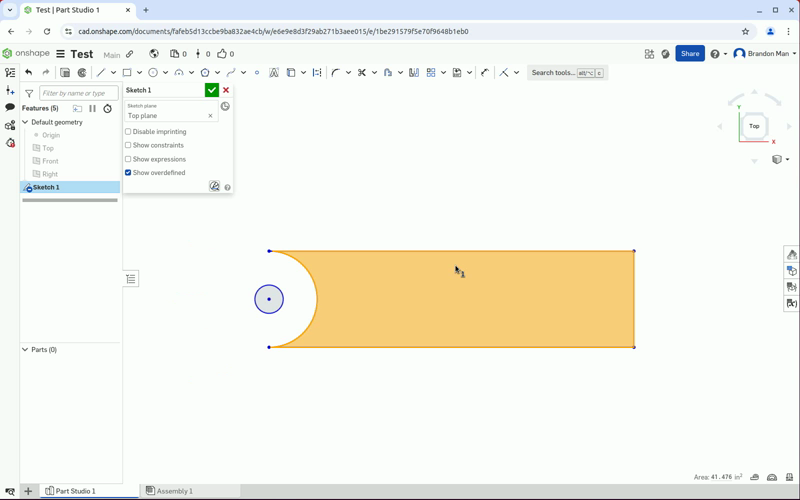
scroll(-6)
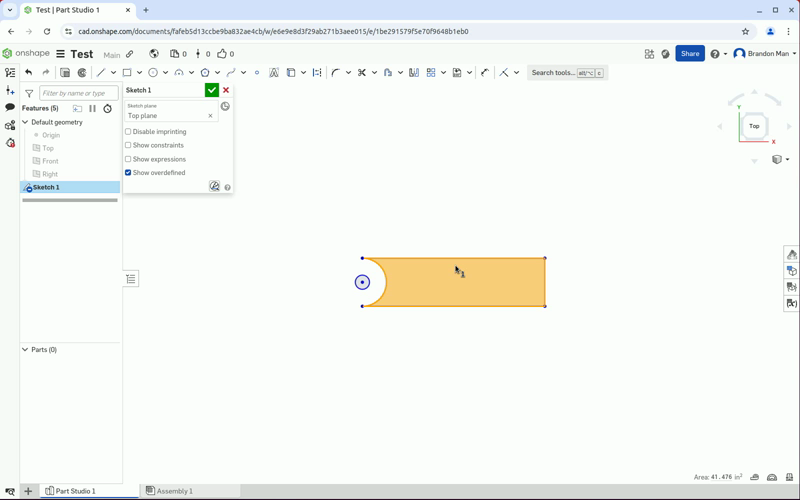
scroll(-6)
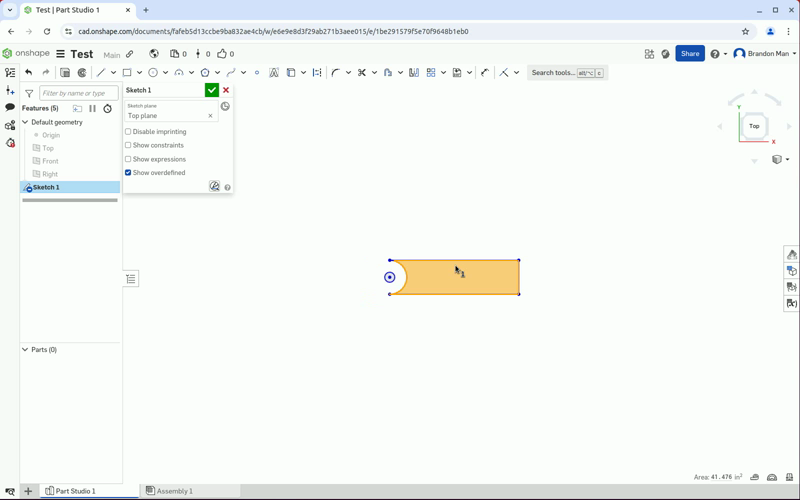
scroll(-6)
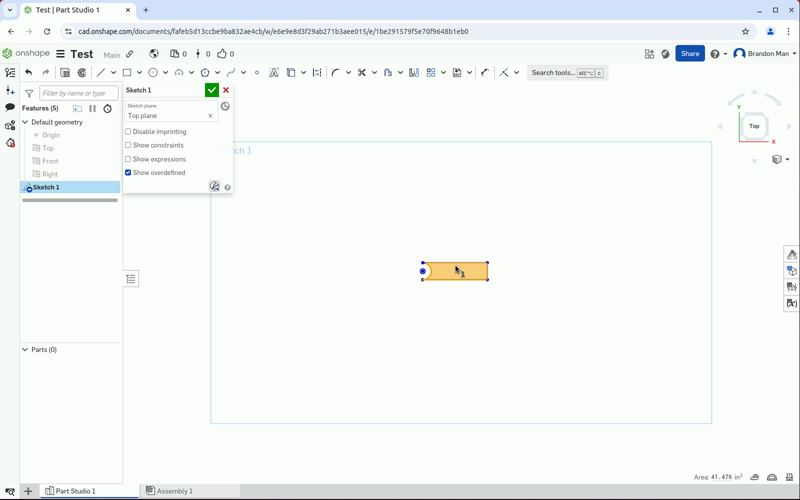
mouse_move(73, 352)
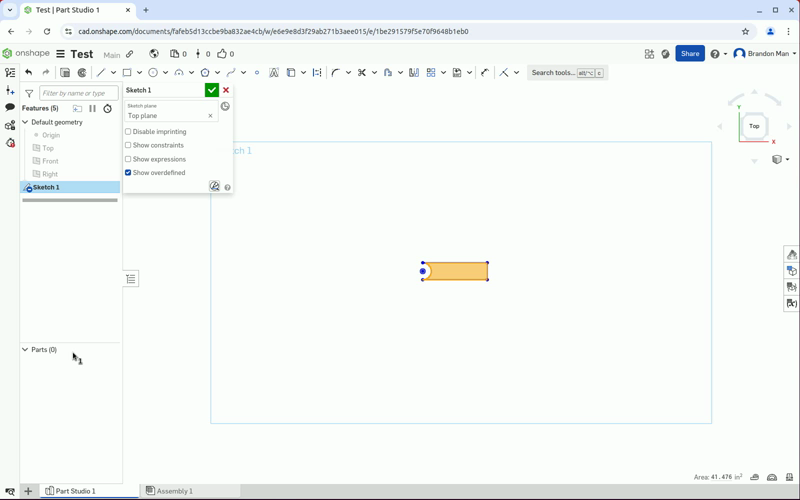
key(shift+y)
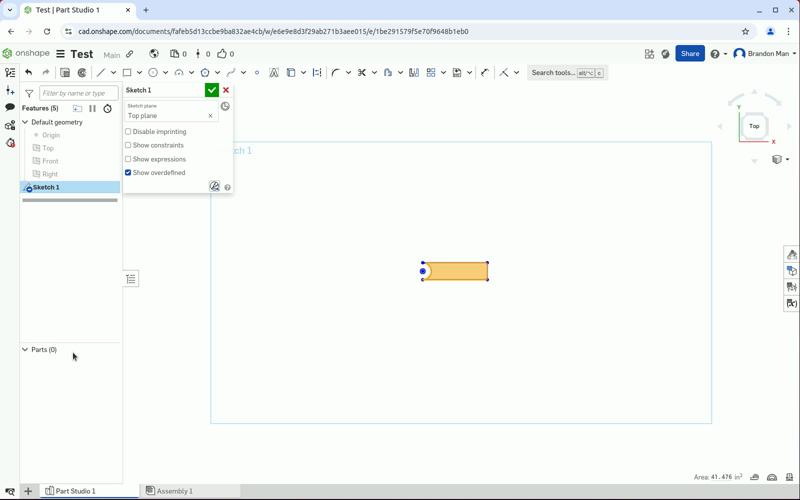
key(shift+e)
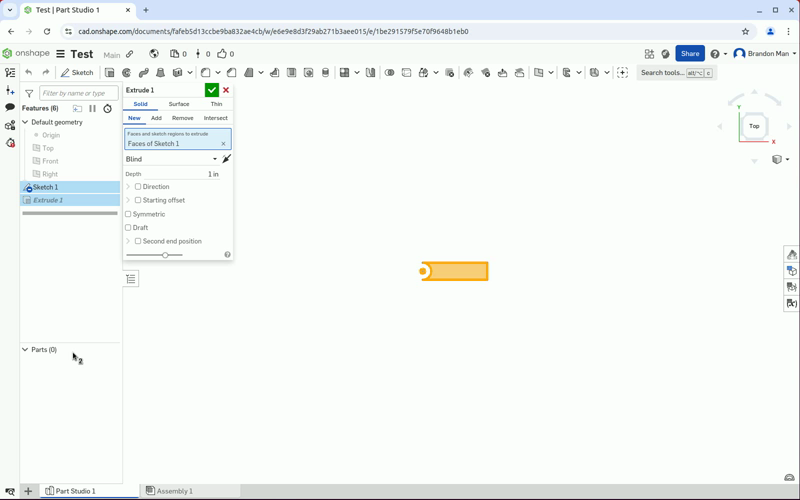
mouse_move(143, 106)
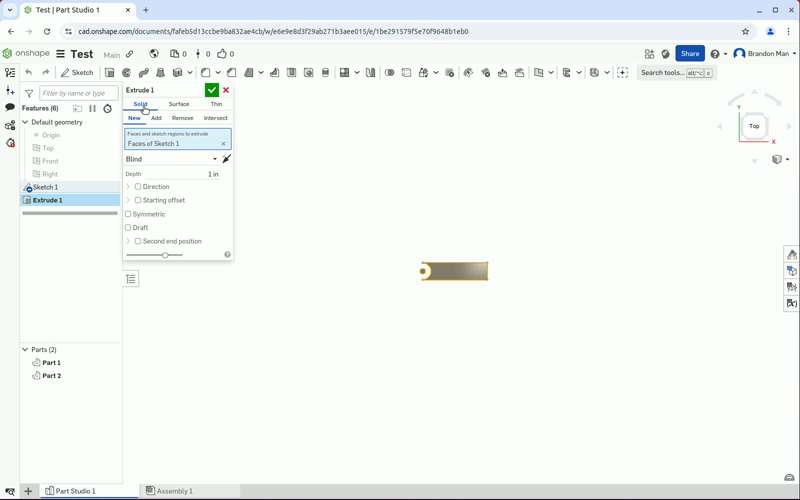
click(143, 106)
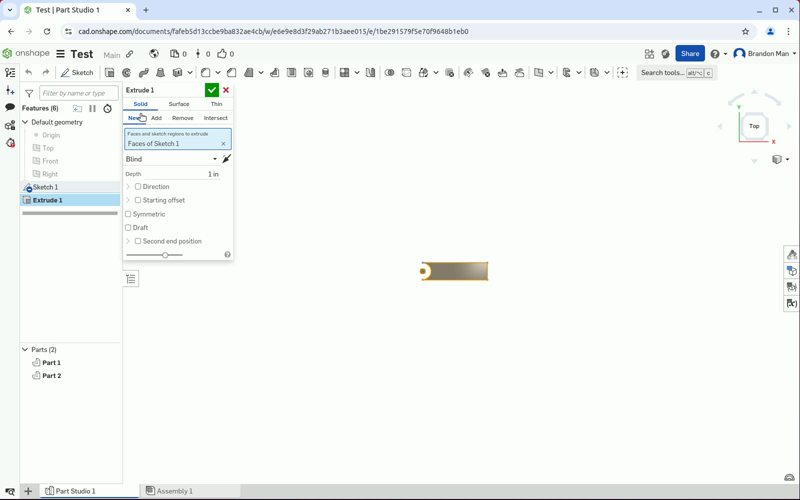
mouse_move(137, 120)
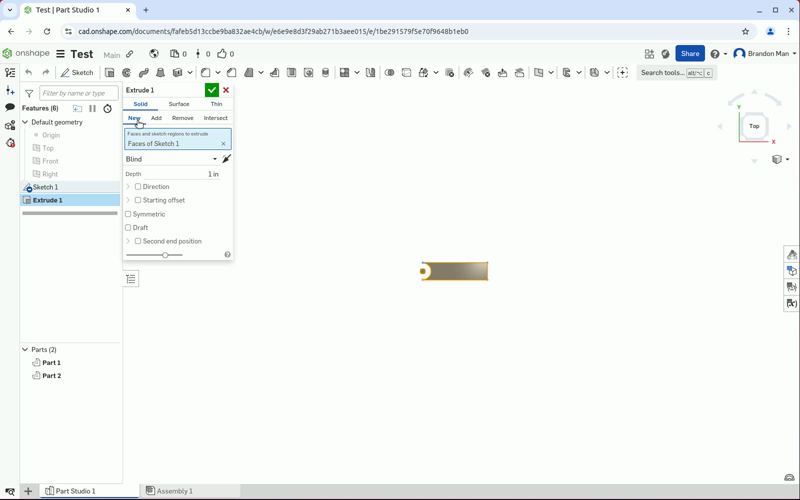
click(137, 120)
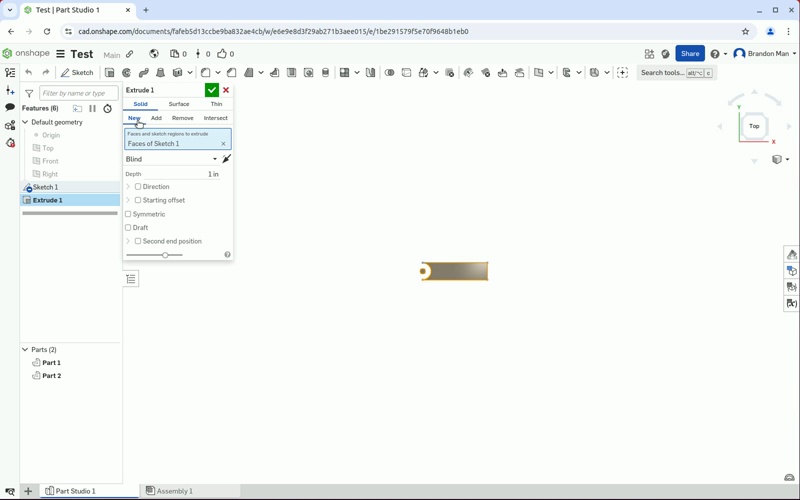
key(tab, 4)
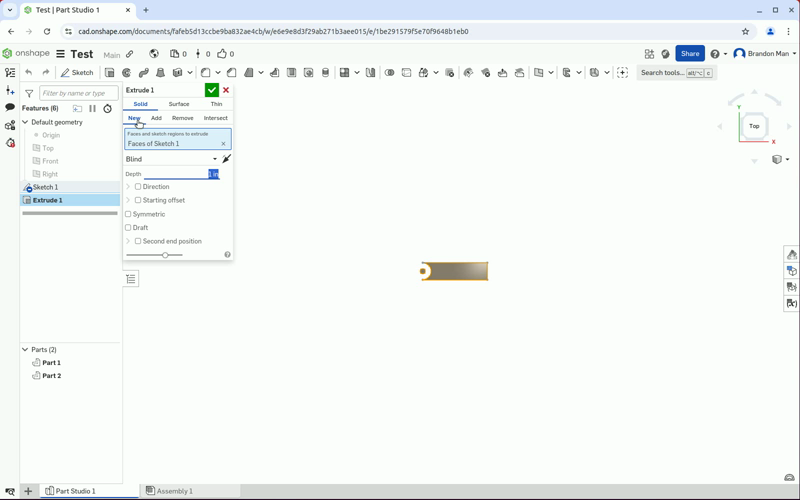
text(1.685)
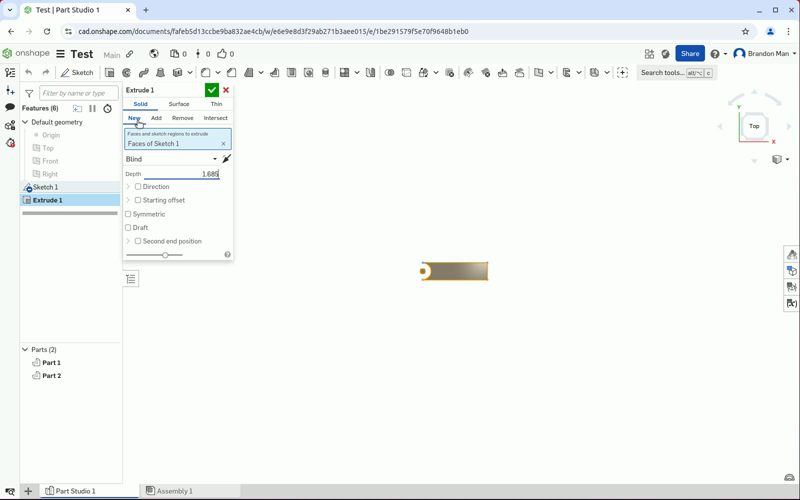
key(enter)
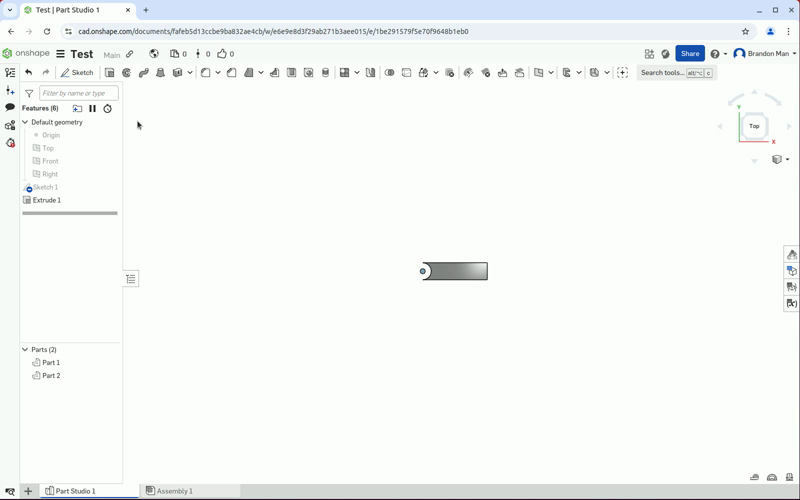
key(shift+h)
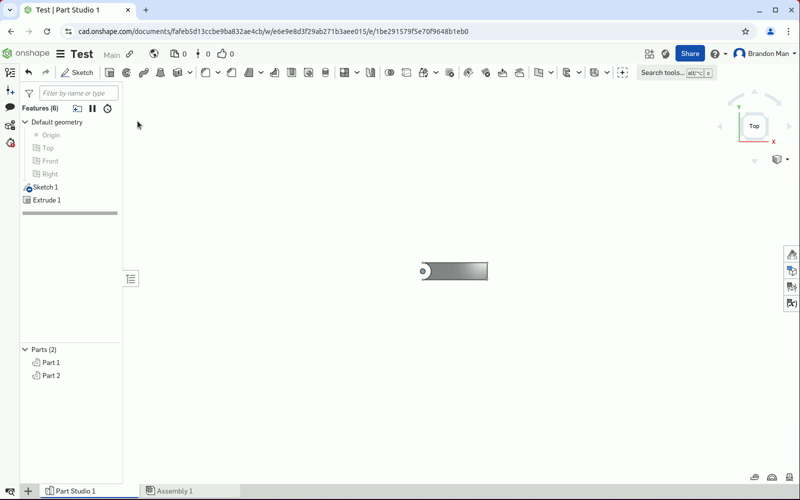
key(shift+h)
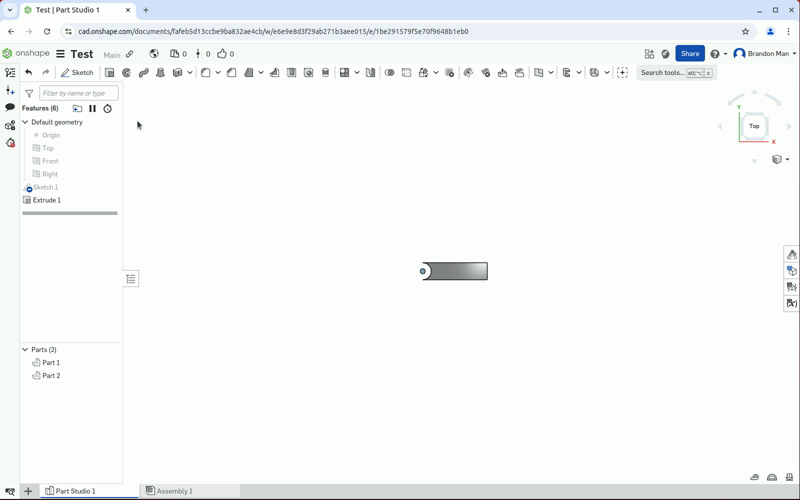
mouse_move(73, 189)
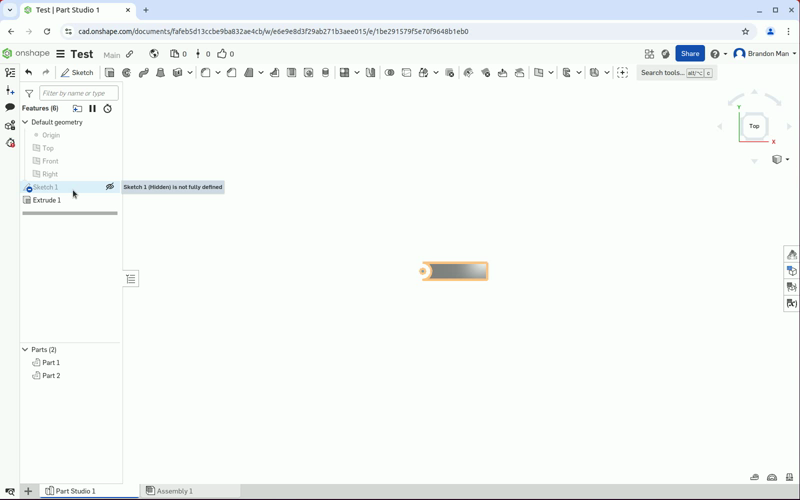
click(73, 189)
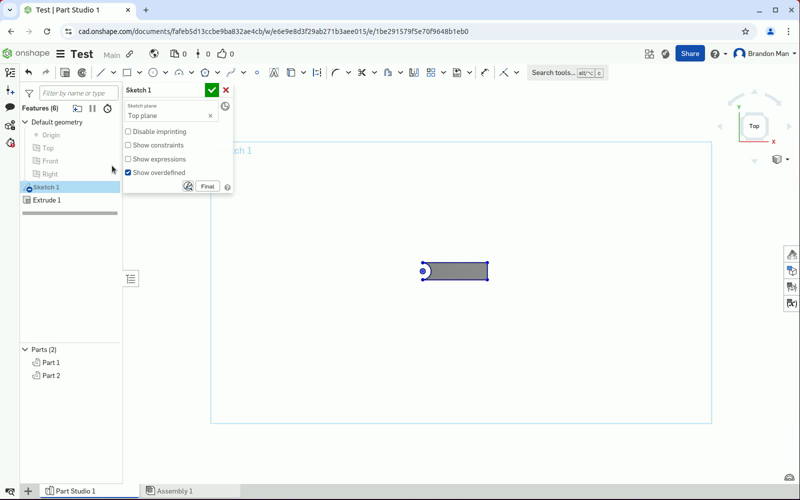
mouse_move(229, 92)
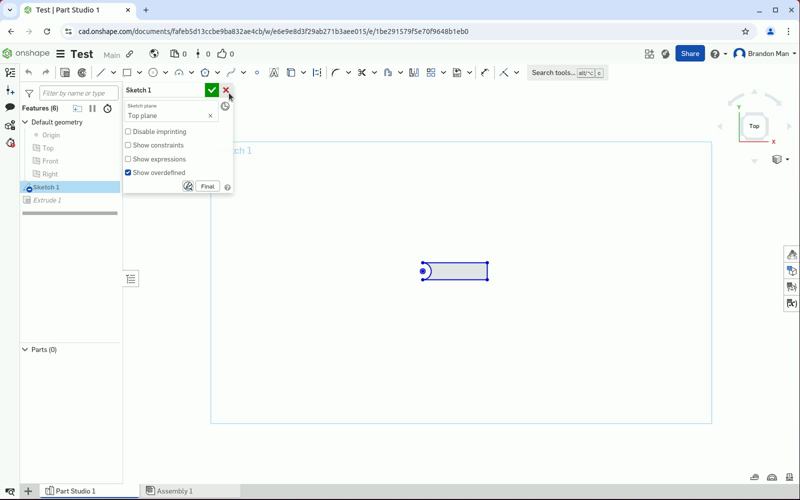
click(229, 92)
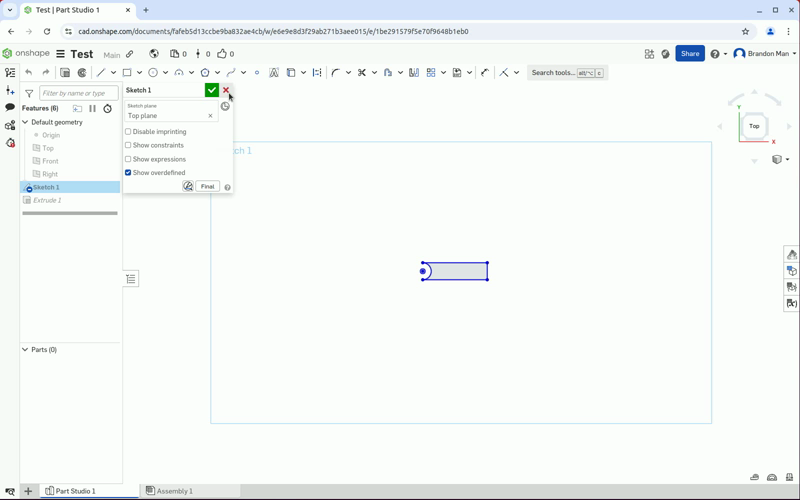
key(shift+s)
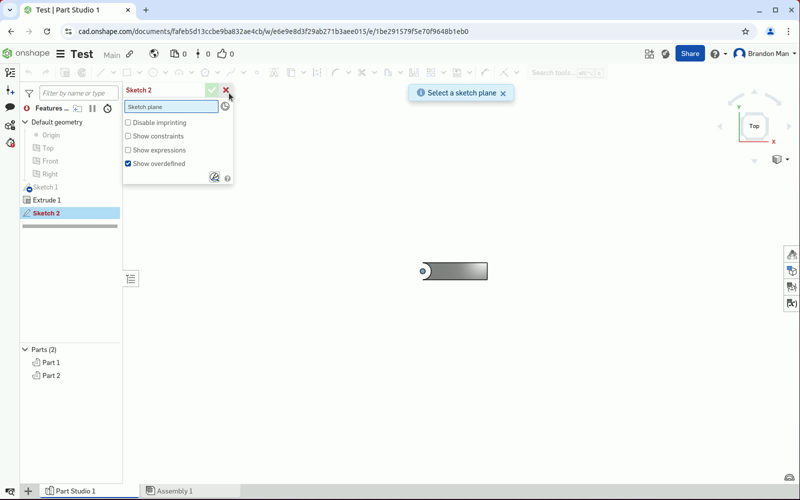
mouse_move(73, 150)
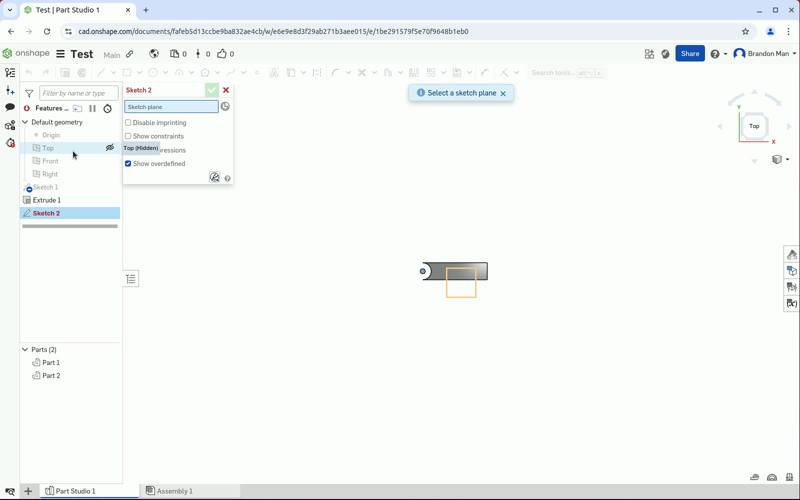
click(73, 150)
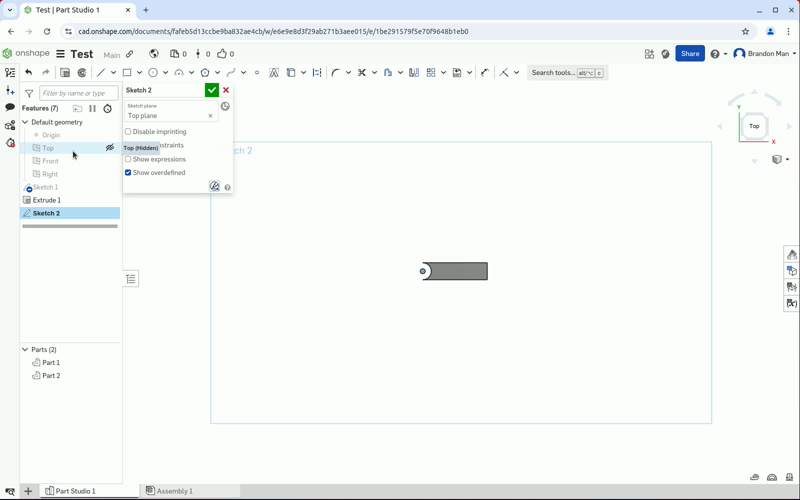
mouse_move(73, 352)
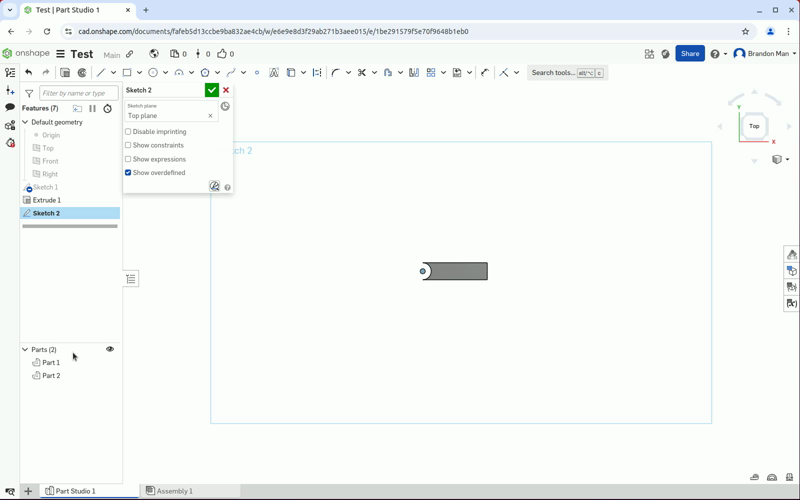
key(y)
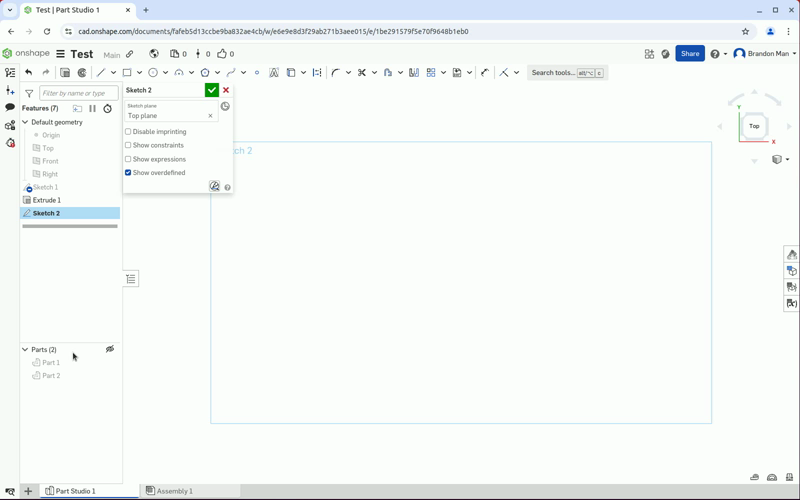
key(l)
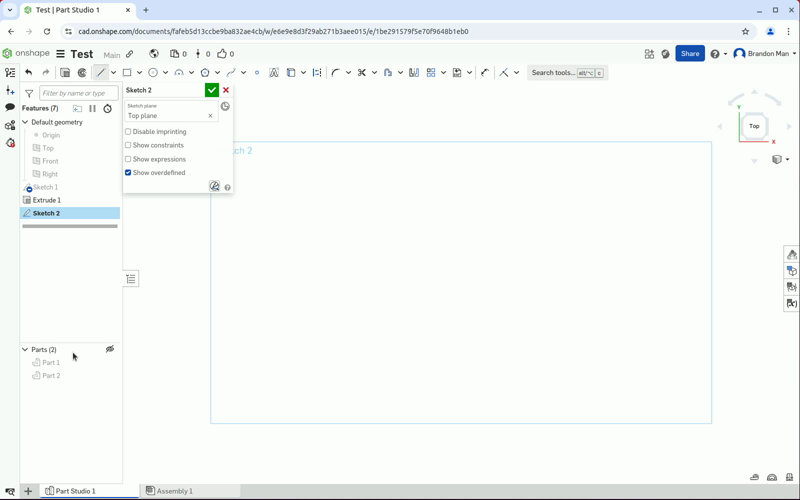
key_down(shift)
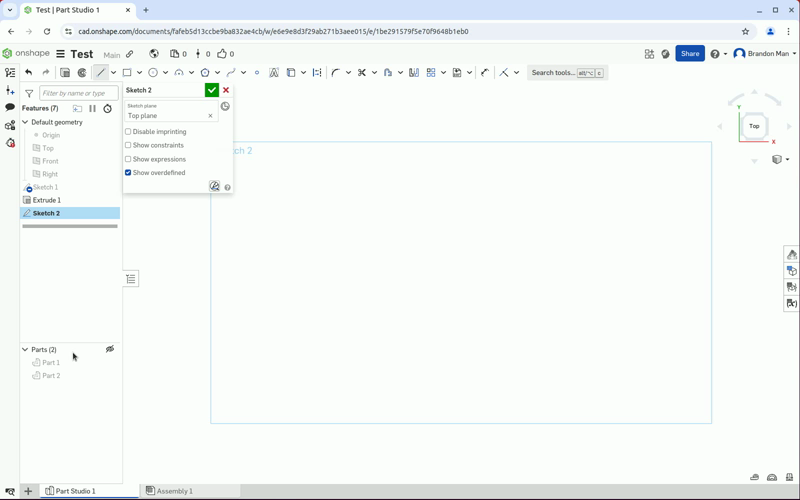
mouse_move(486, 279)
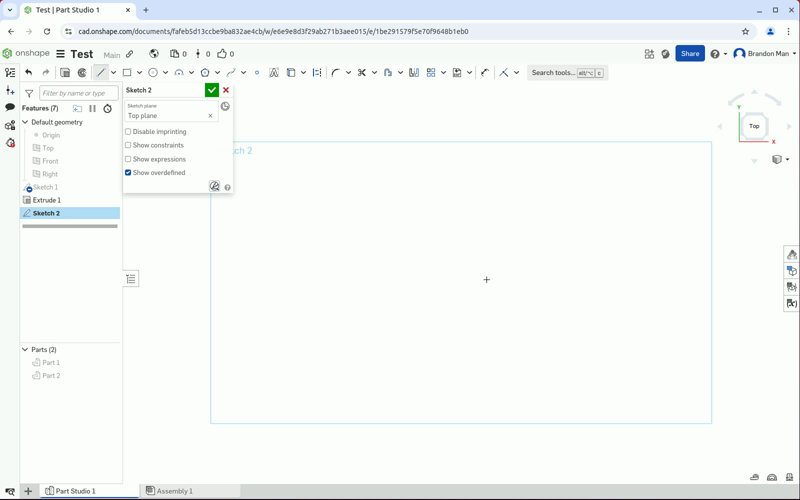
click(486, 279)
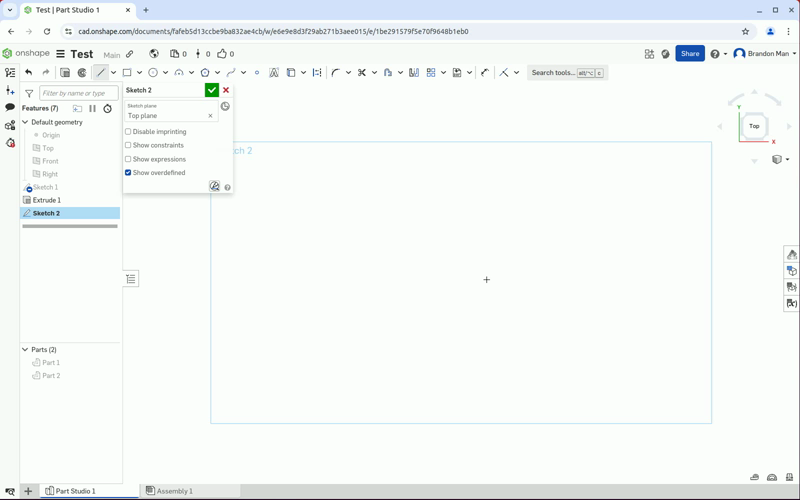
key_up(shift)
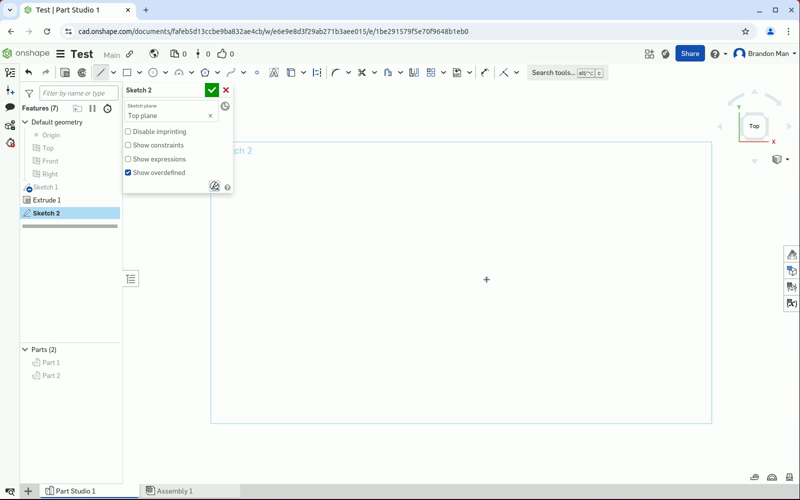
key_down(shift)
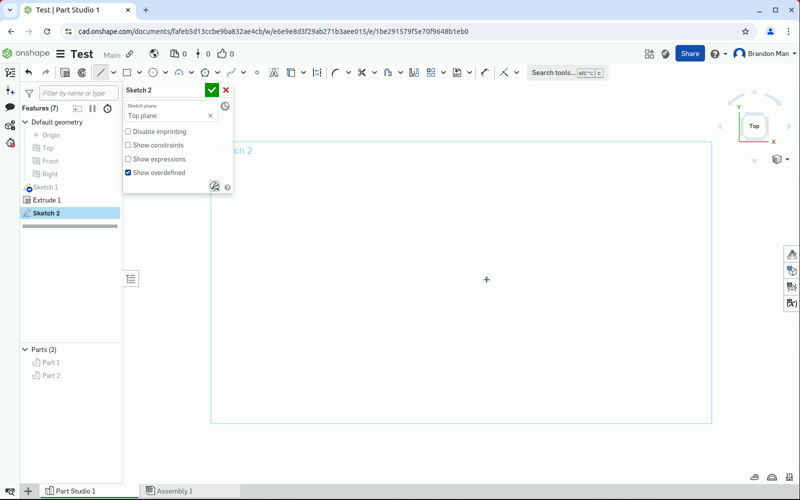
mouse_move(565, 279)
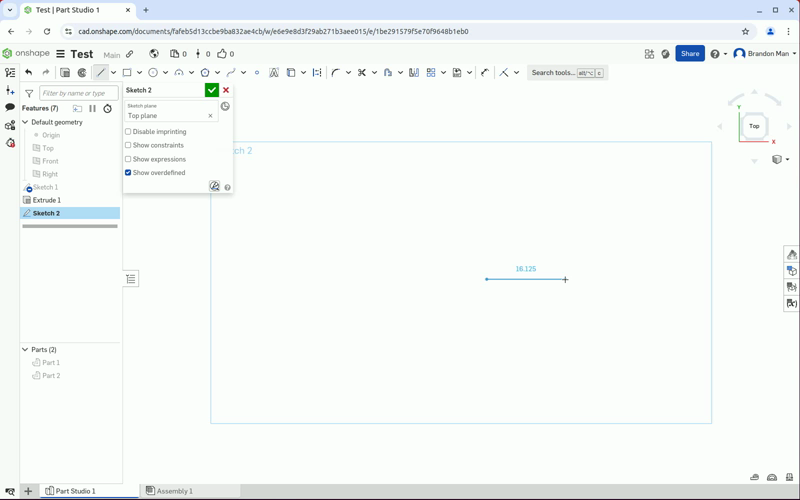
click(565, 279)
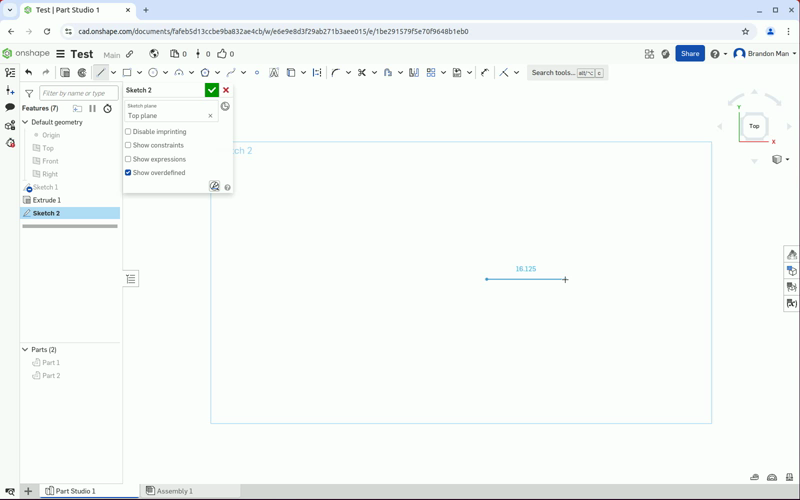
key_up(shift)
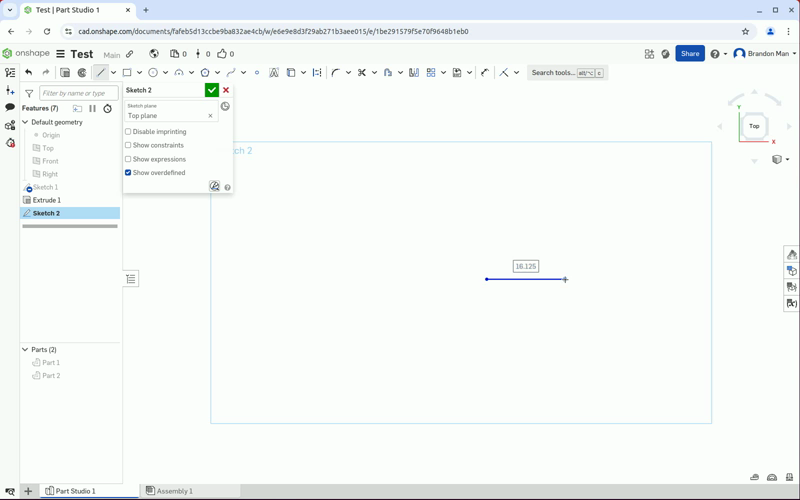
key(esc)
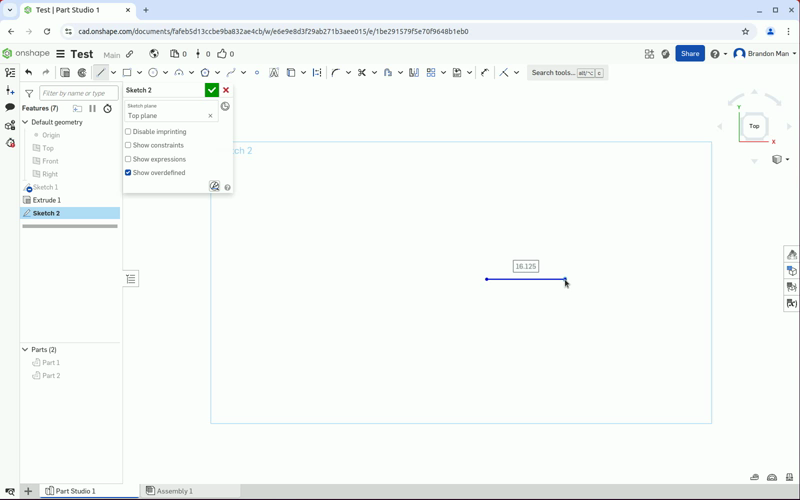
key(a)
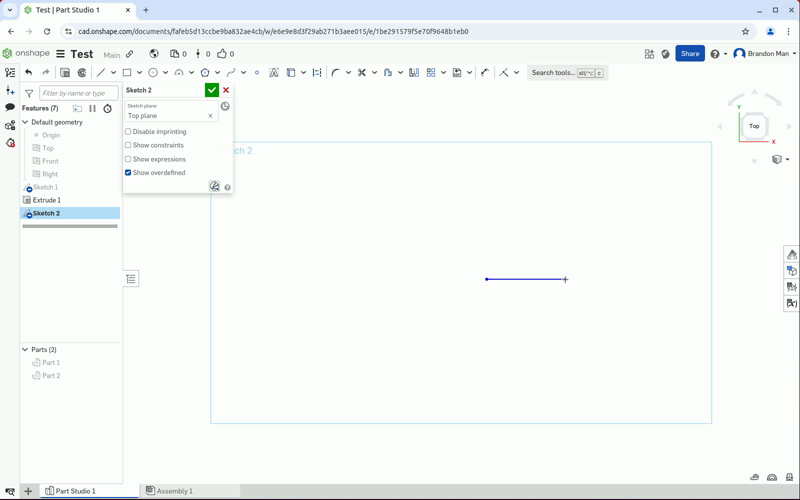
mouse_move(565, 279)
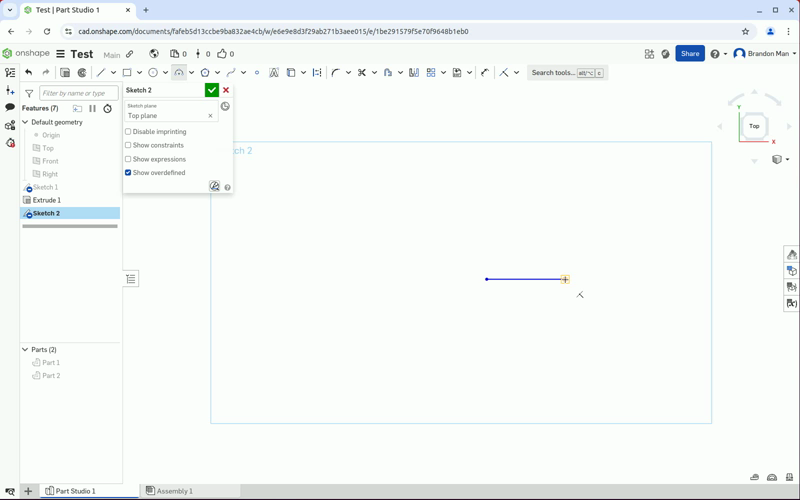
click(565, 279)
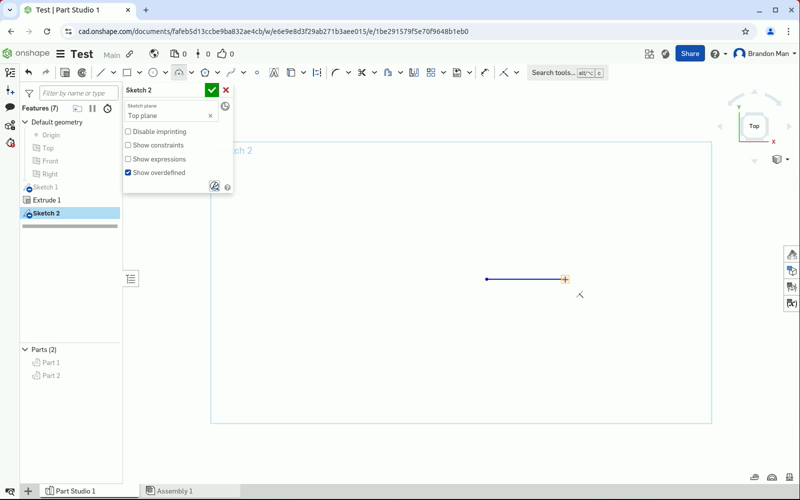
key_down(shift)
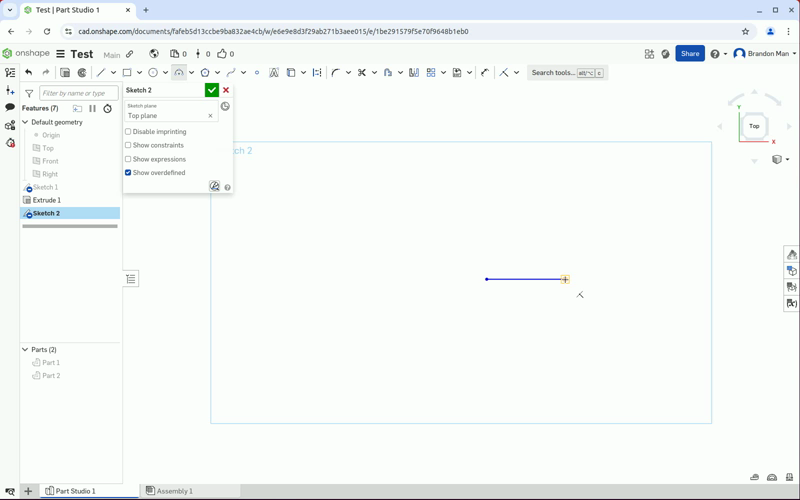
mouse_move(565, 263)
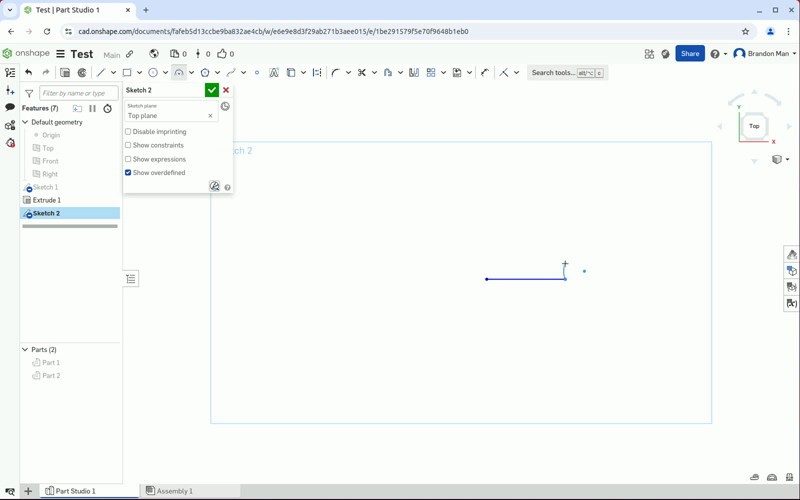
click(565, 263)
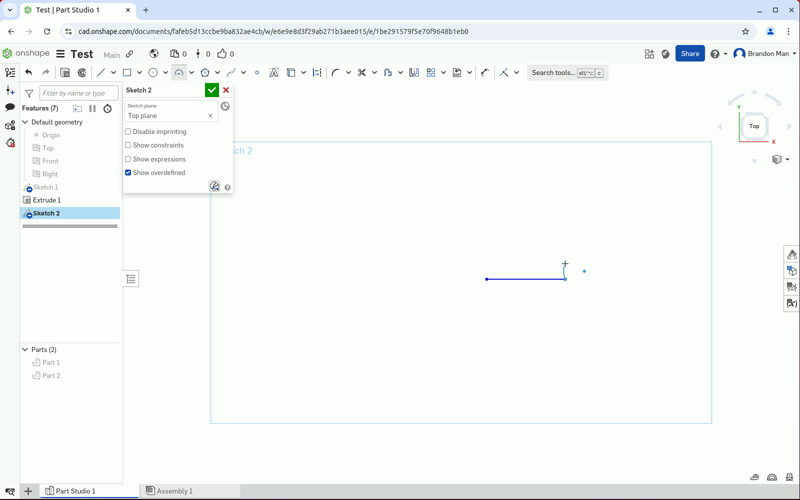
mouse_move(573, 271)
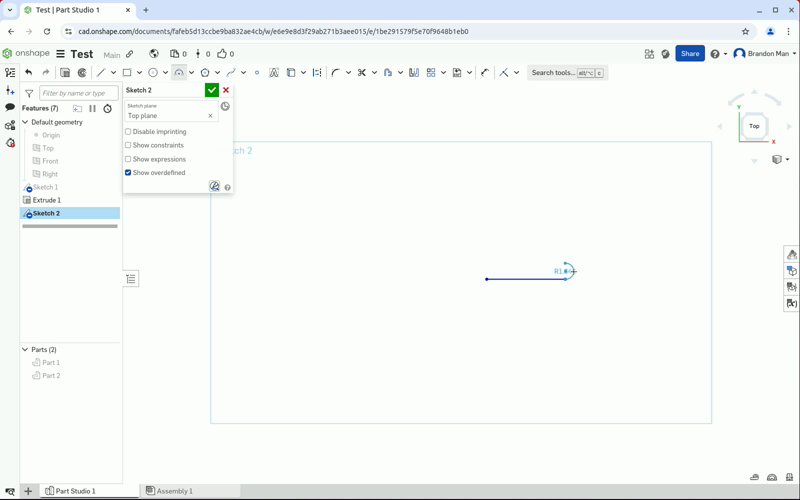
click(573, 271)
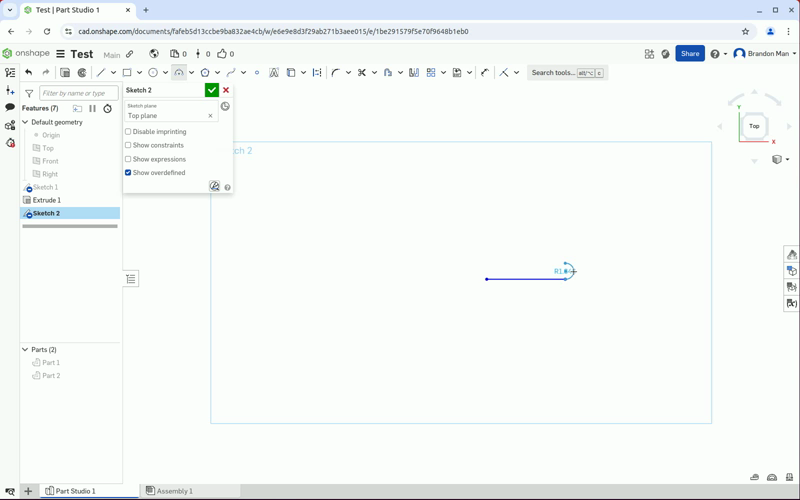
key_up(shift)
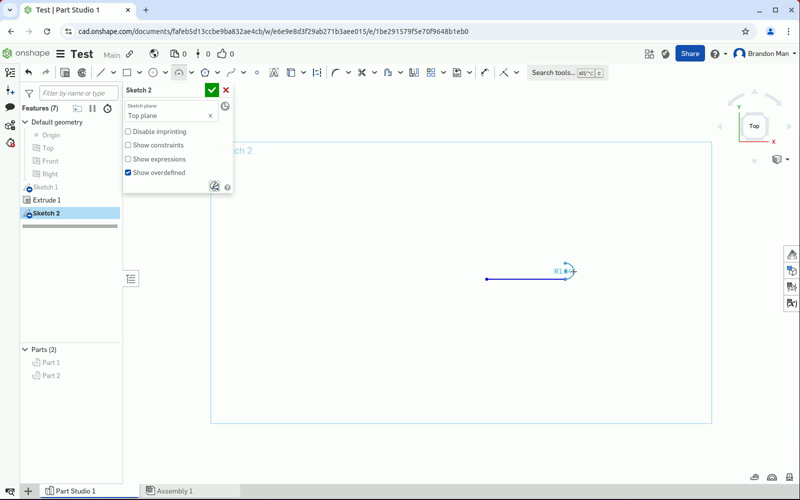
key(esc)
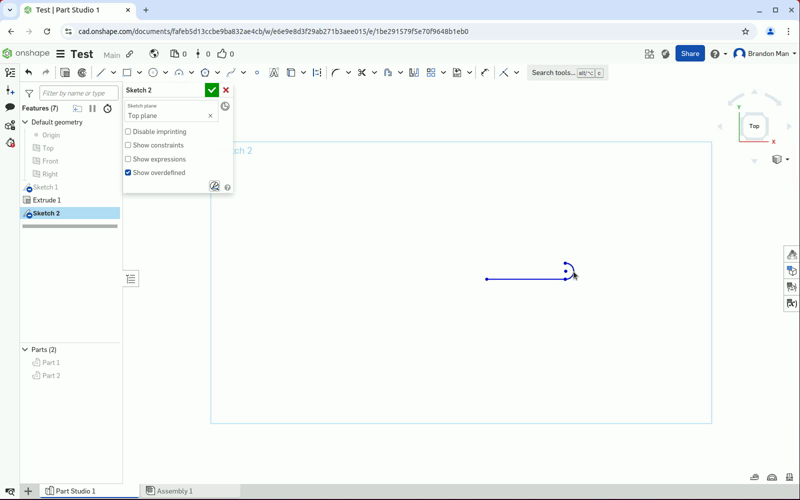
key(l)
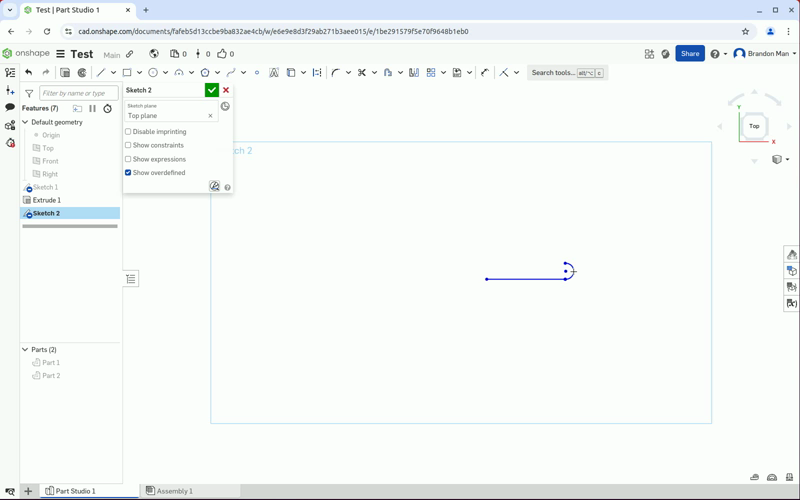
mouse_move(565, 263)
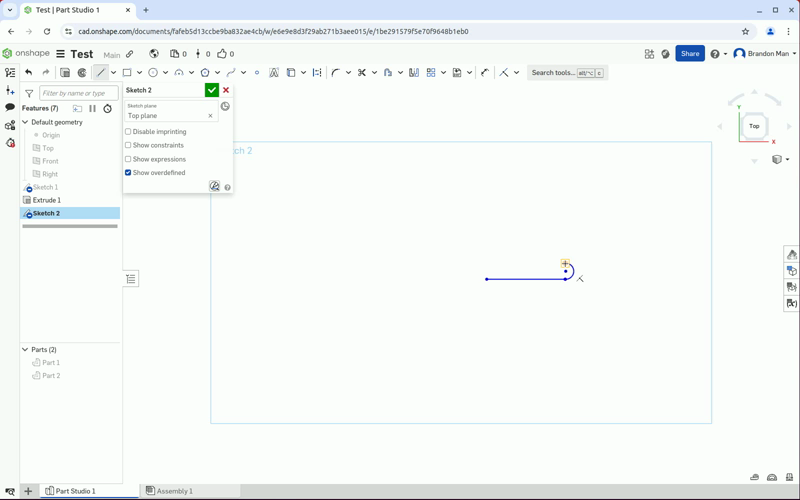
click(565, 263)
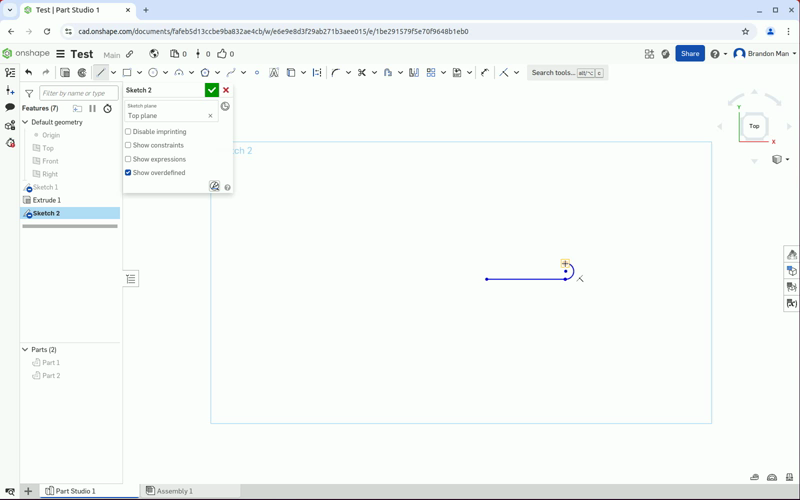
key_down(shift)
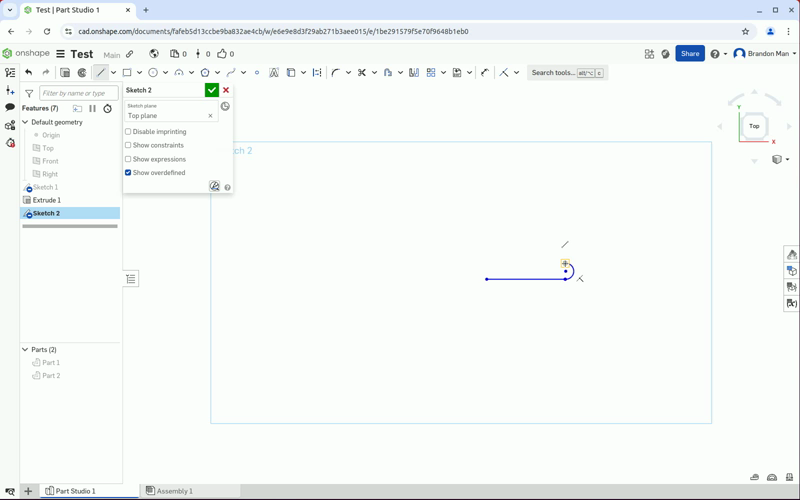
mouse_move(486, 263)
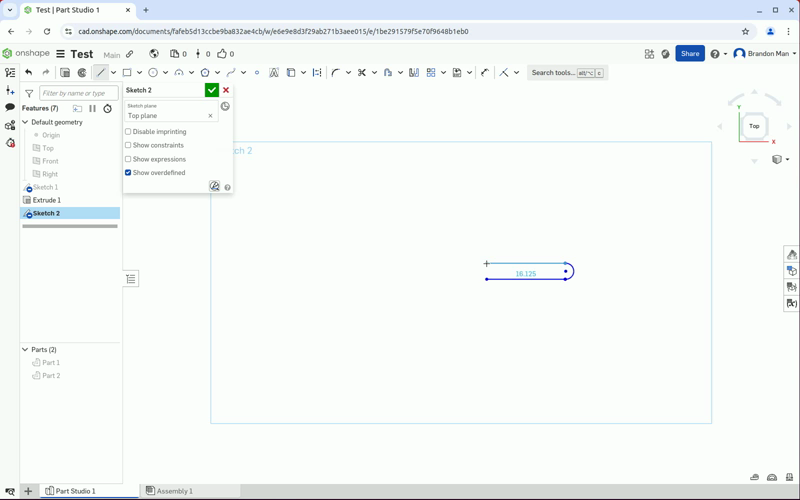
click(486, 263)
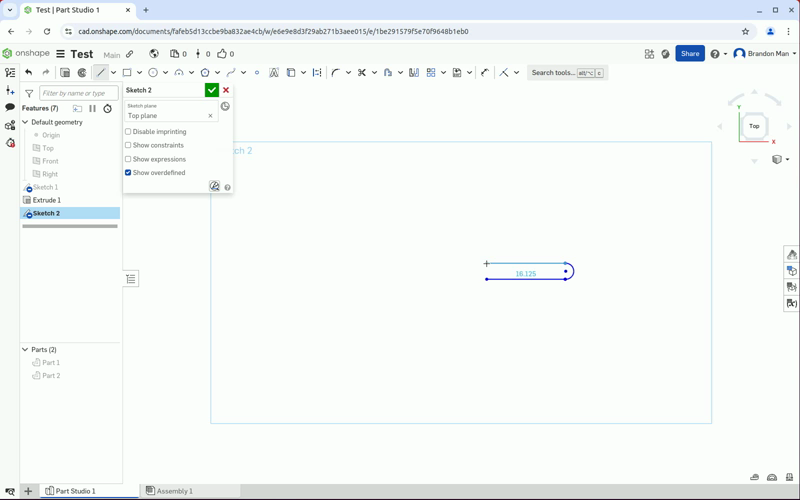
key_up(shift)
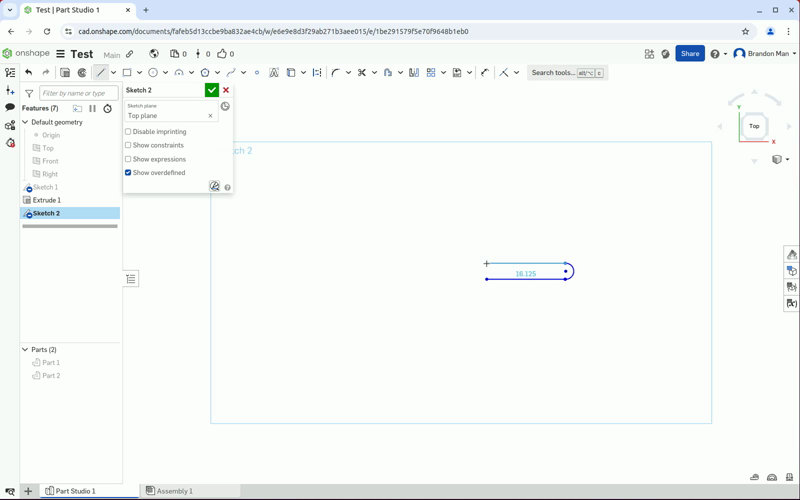
mouse_move(516, 263)
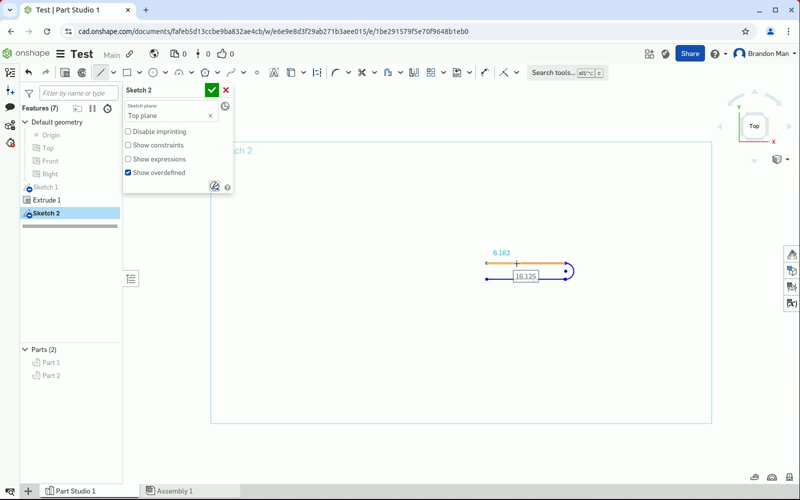
key_down(shift)
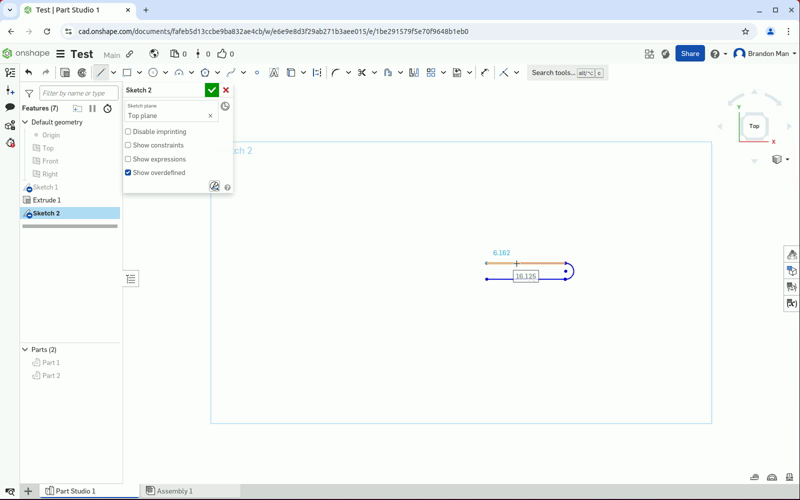
mouse_move(486, 279)
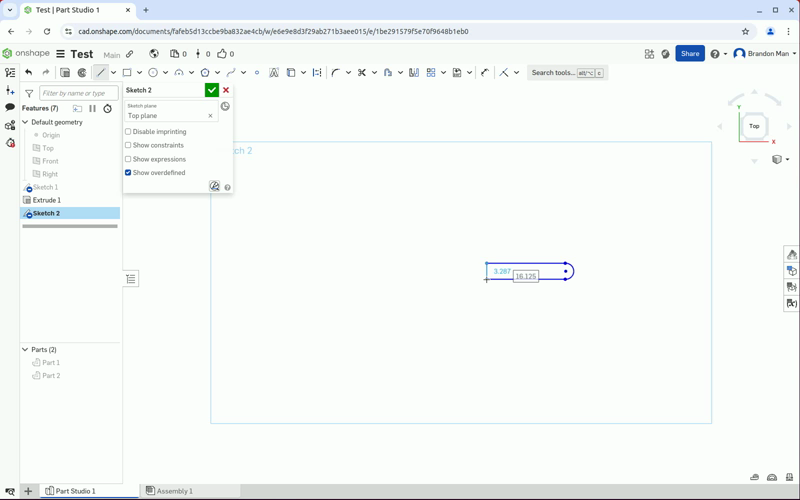
key_up(shift)
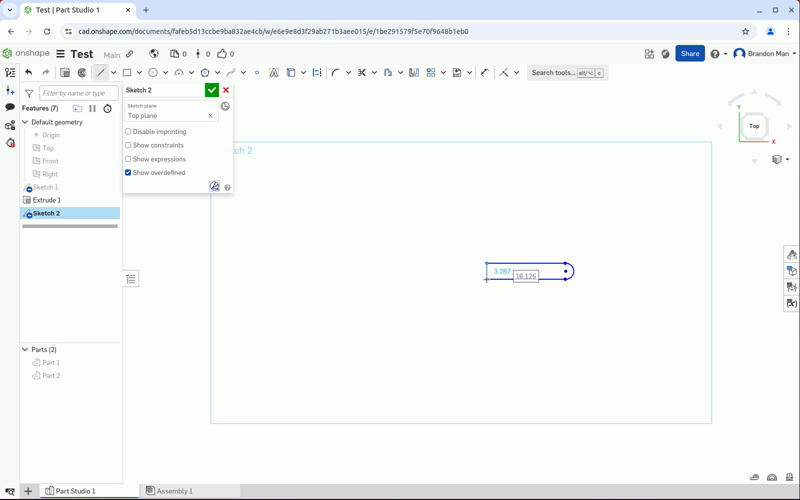
click(486, 279)
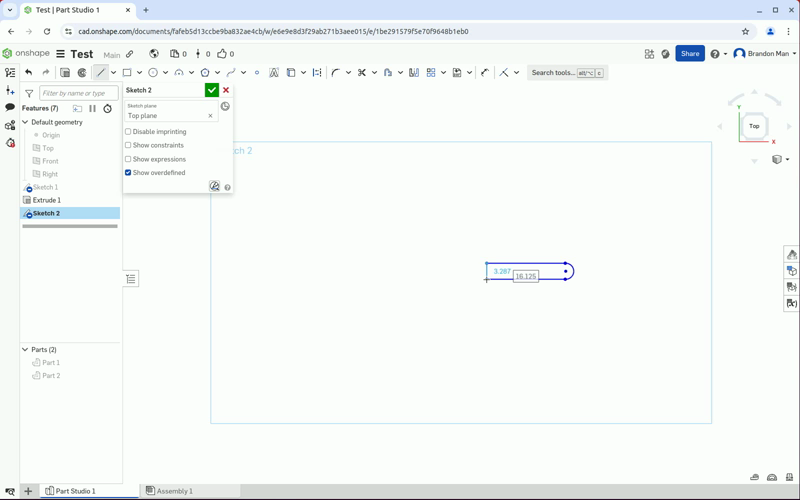
key(esc)
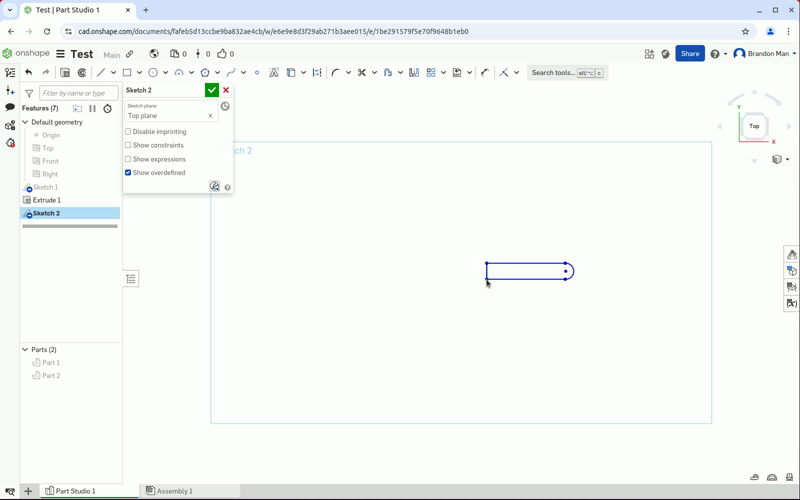
key(c)
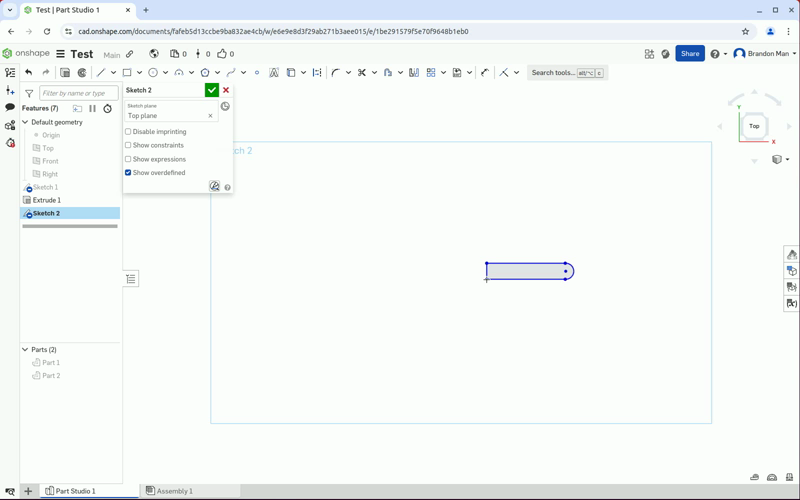
key_down(shift)
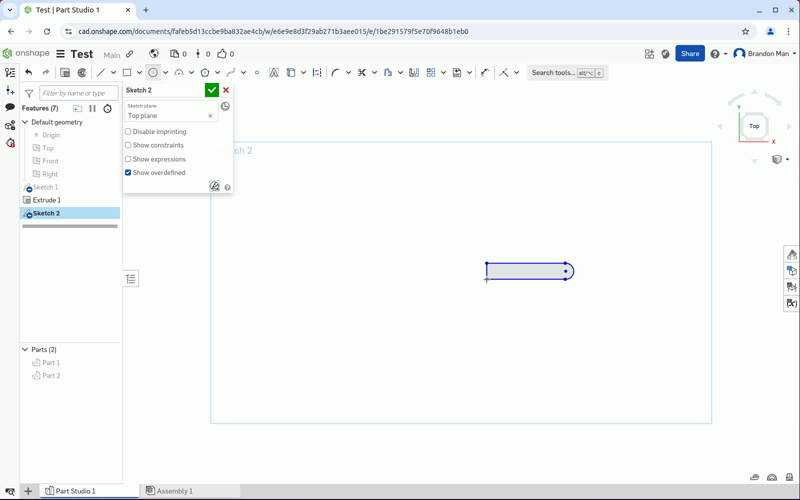
mouse_move(565, 271)
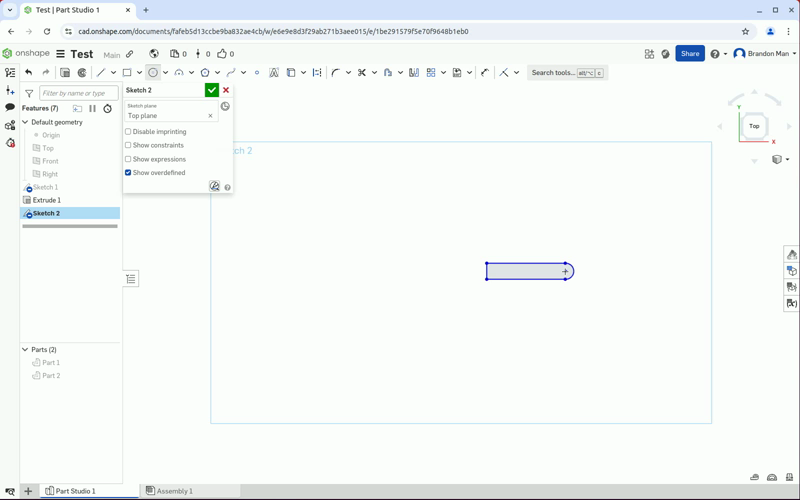
click(565, 271)
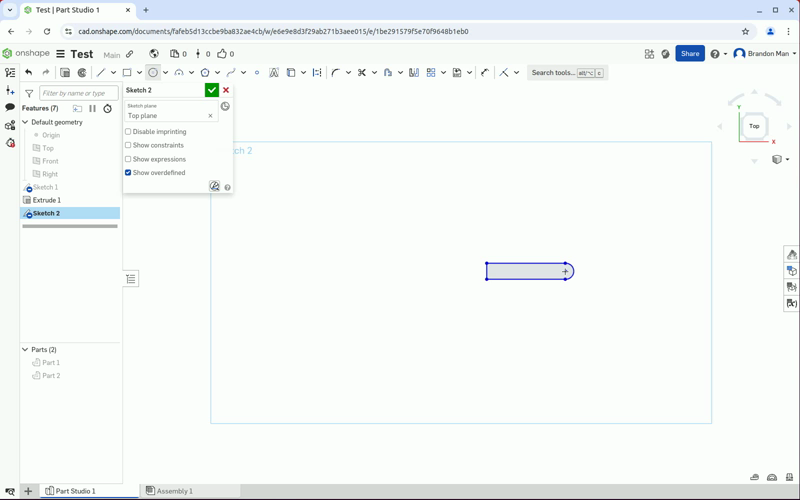
key_up(shift)
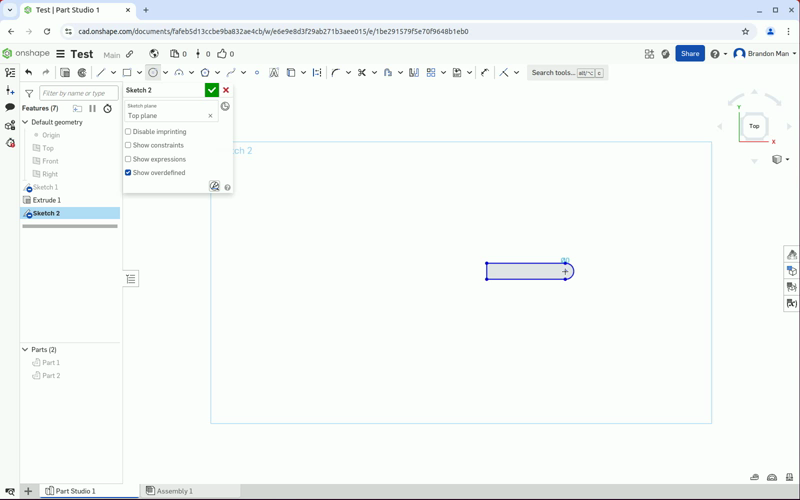
mouse_move(567, 271)
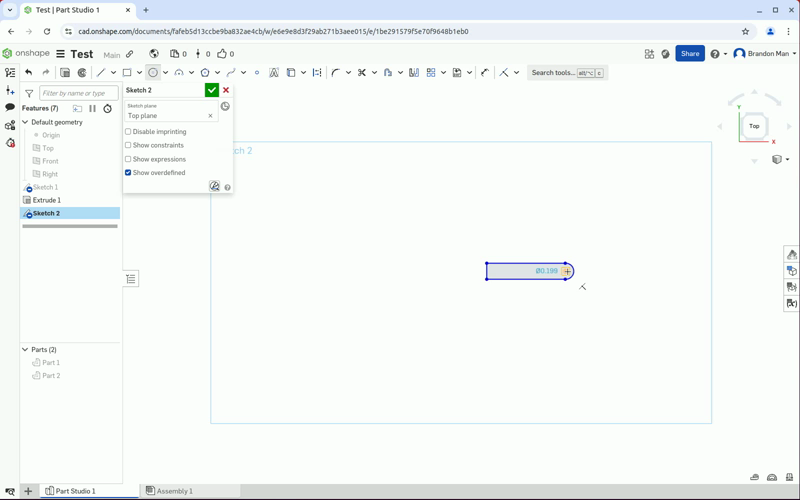
scroll(6)
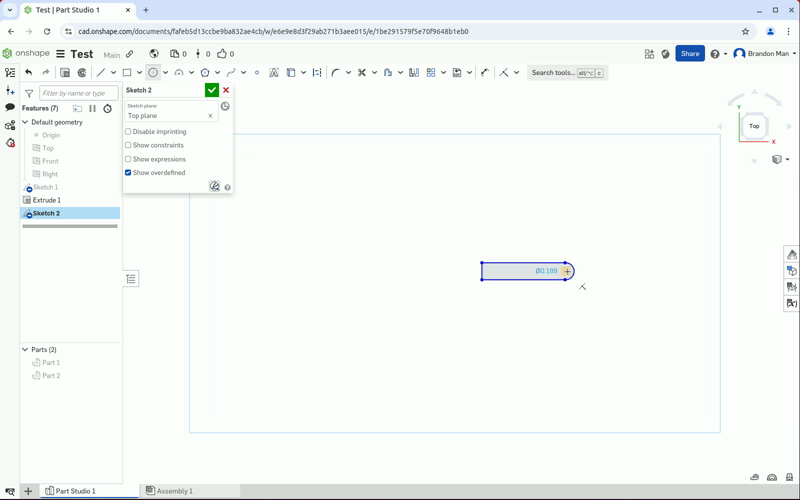
scroll(6)
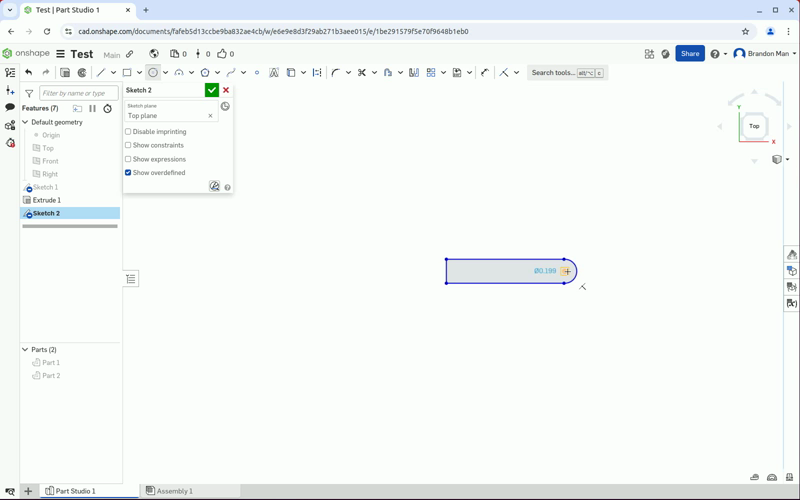
scroll(6)
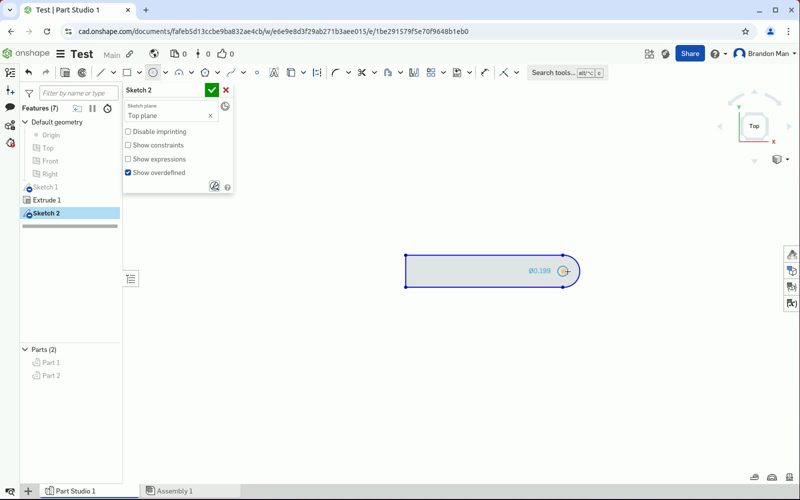
scroll(6)
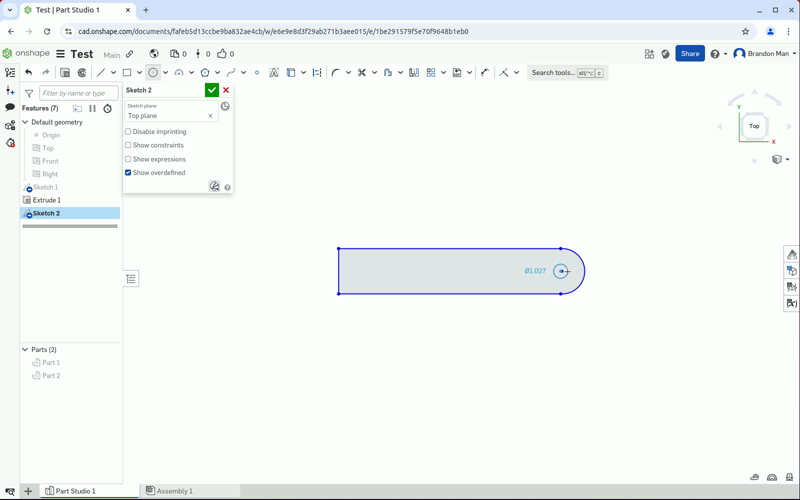
scroll(6)
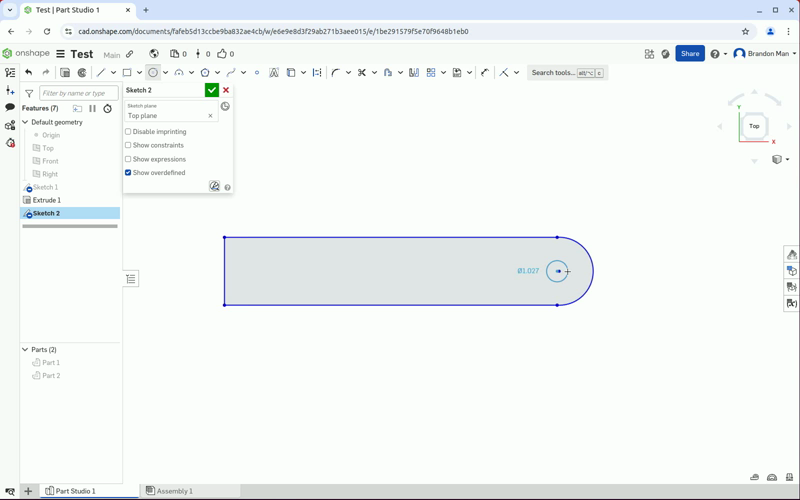
scroll(6)
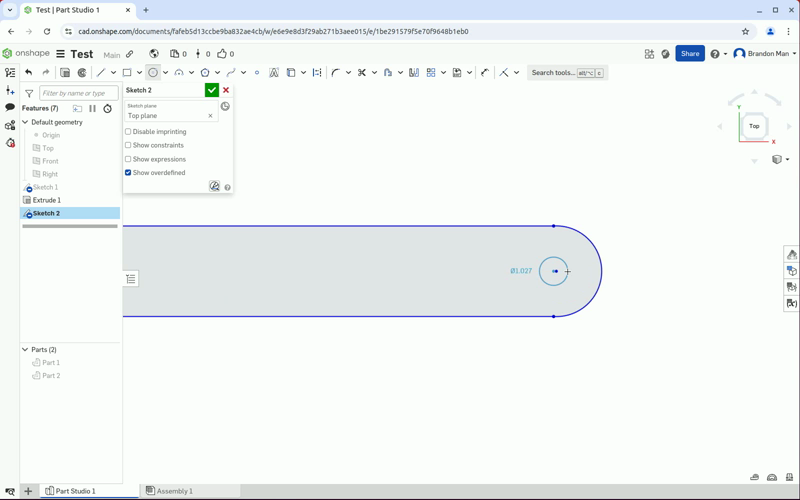
scroll(6)
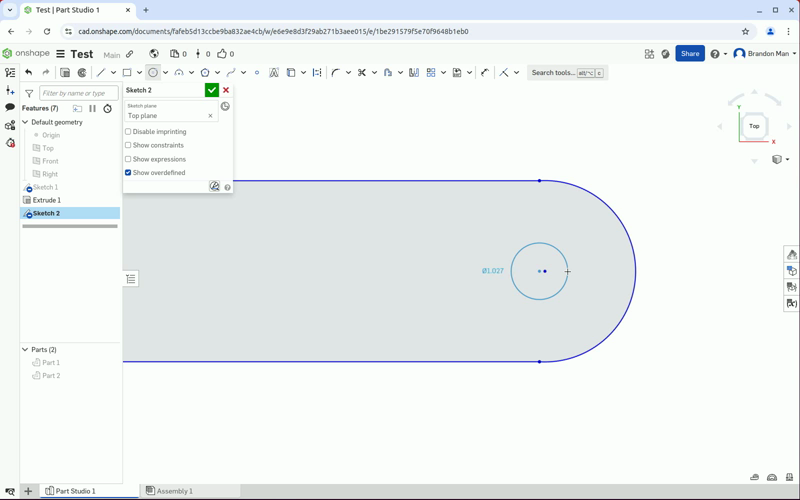
click(567, 271)
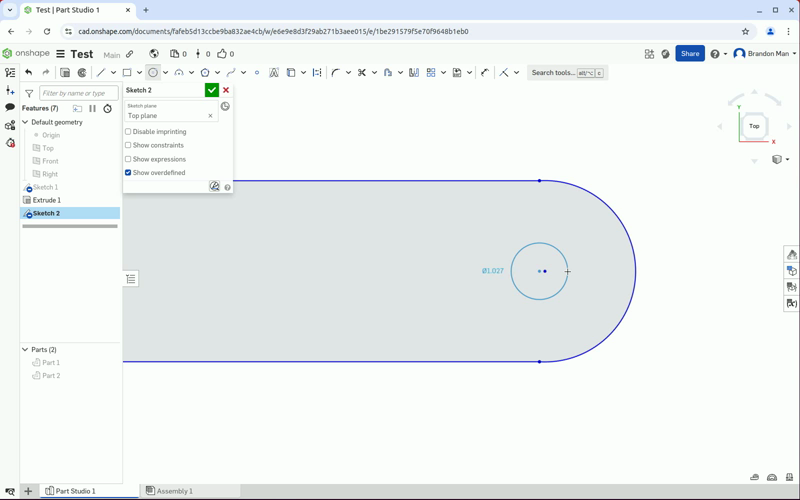
scroll(-6)
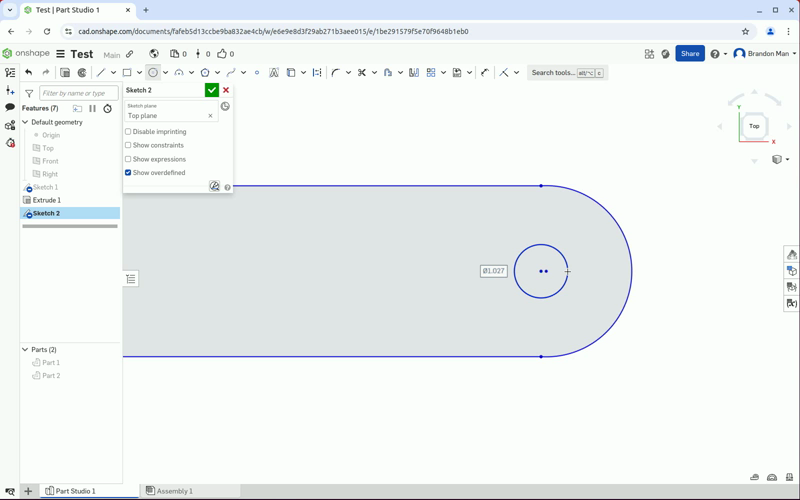
scroll(-6)
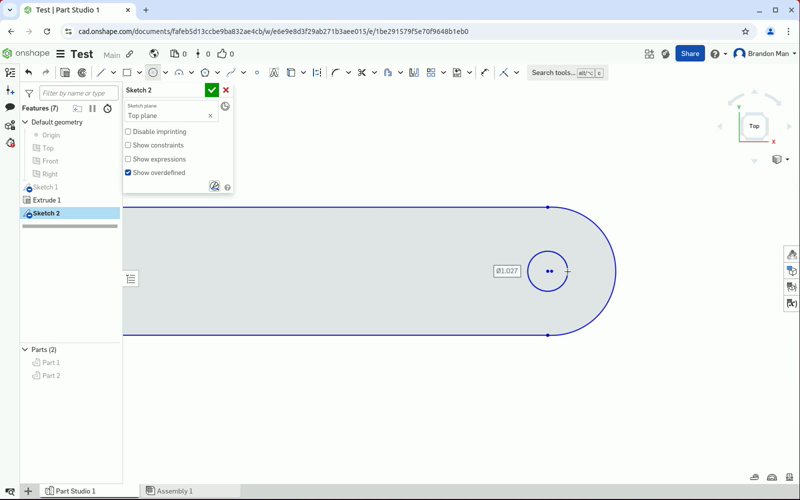
scroll(-6)
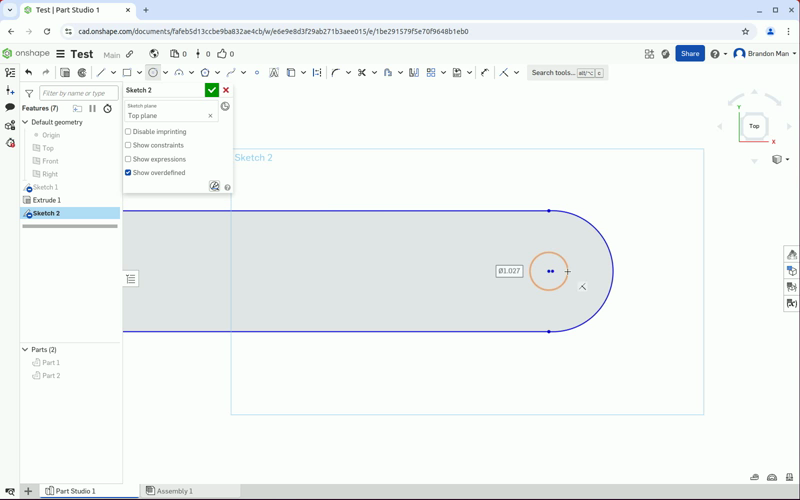
scroll(-6)
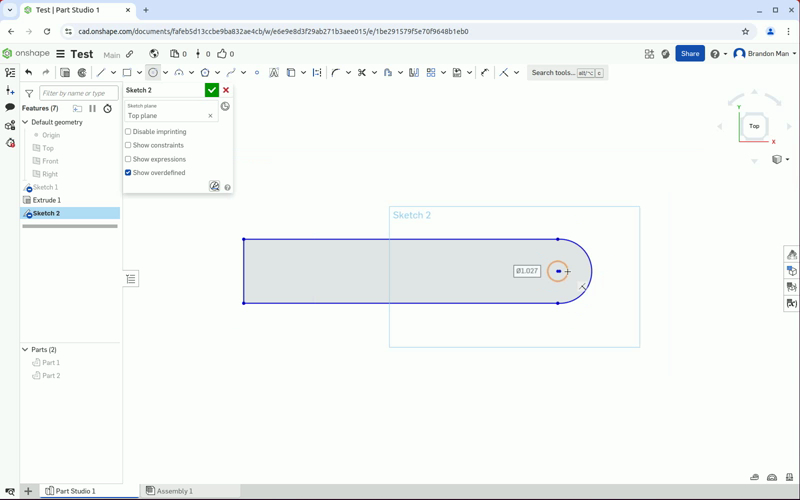
scroll(-6)
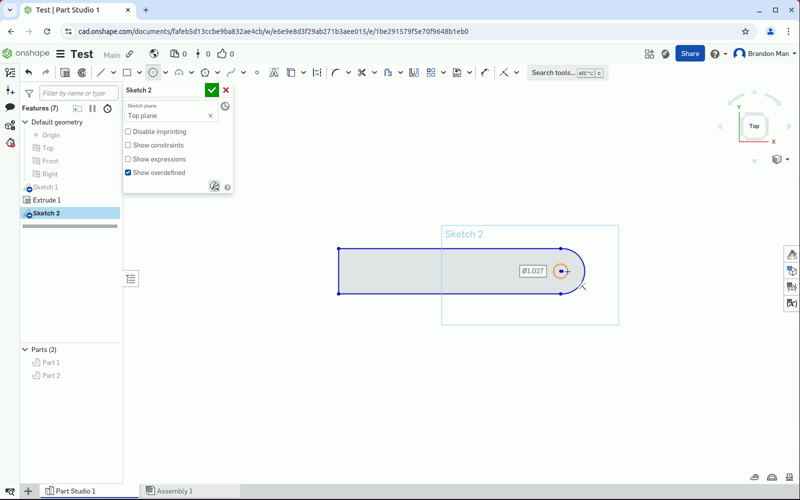
scroll(-6)
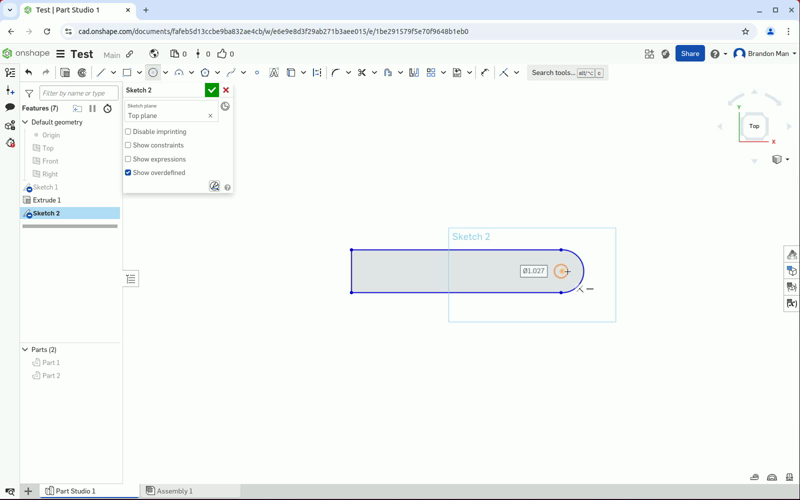
scroll(-6)
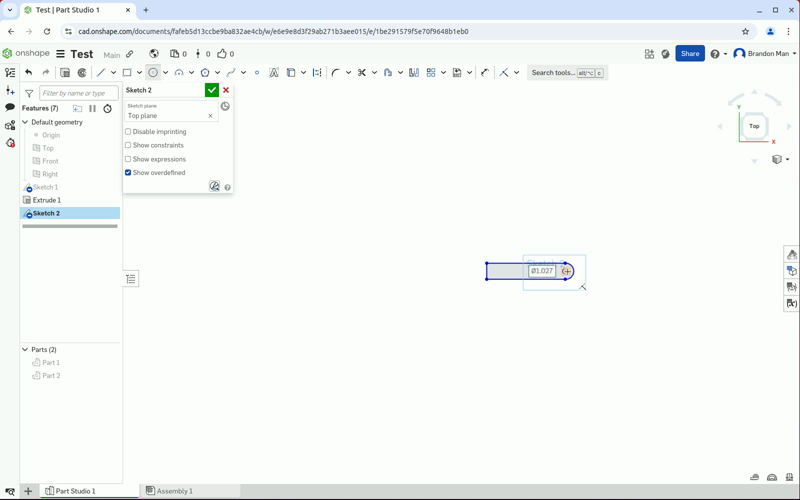
key(esc)
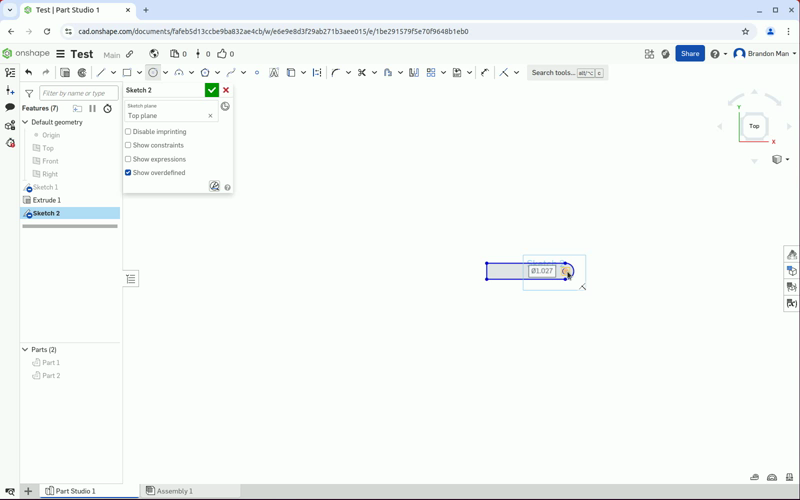
mouse_move(514, 275)
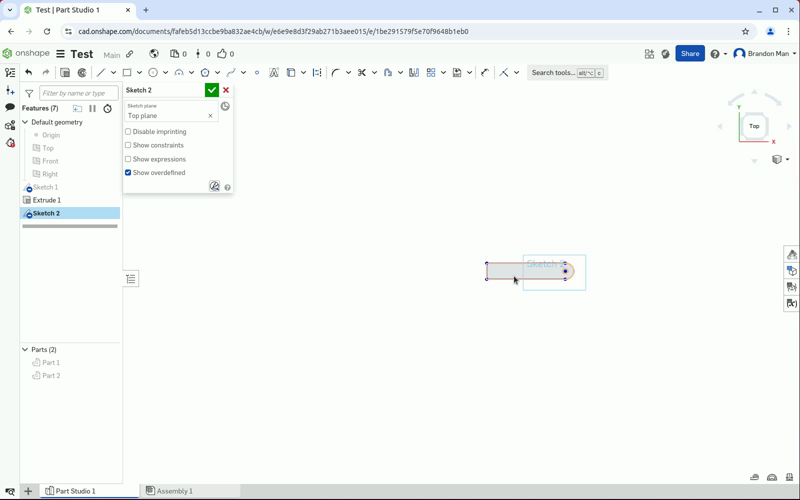
scroll(6)
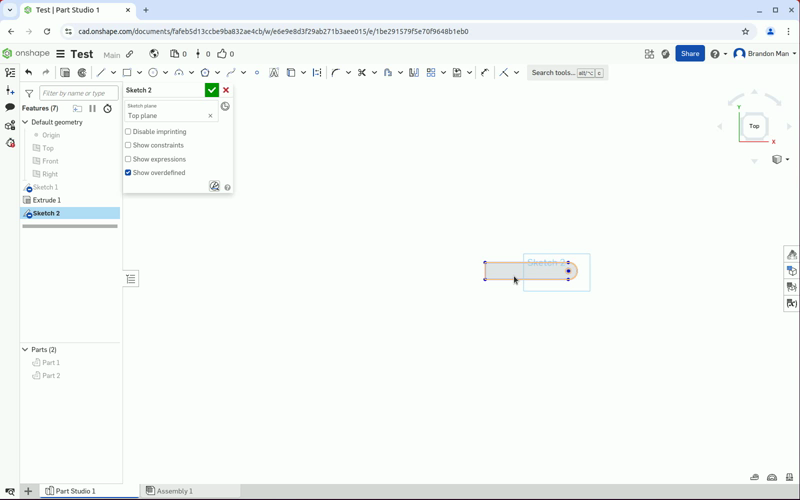
scroll(6)
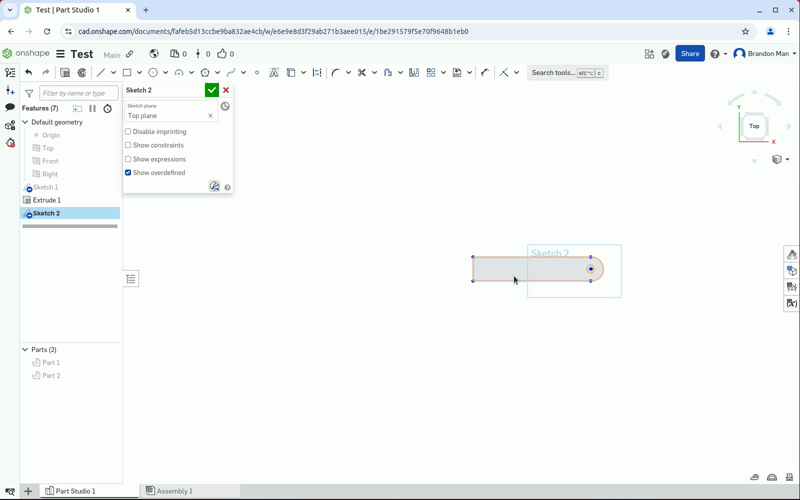
scroll(6)
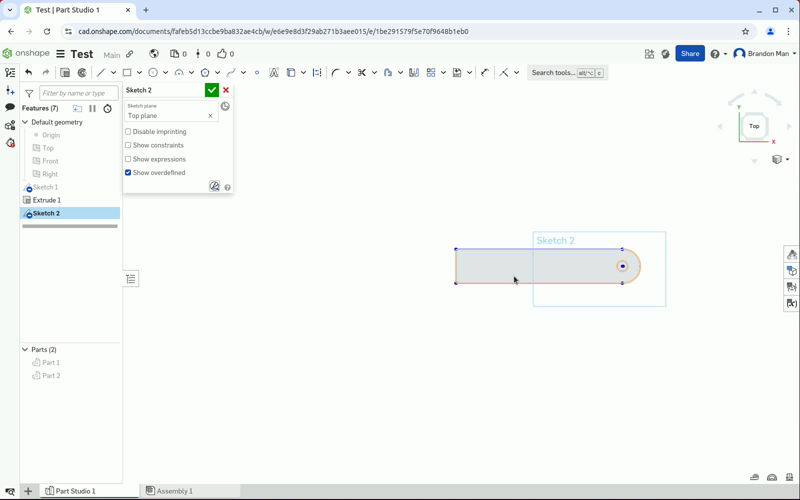
scroll(6)
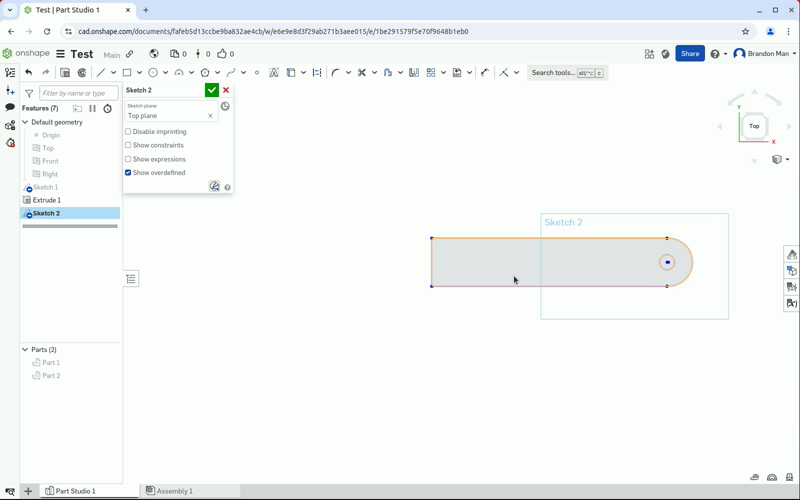
scroll(6)
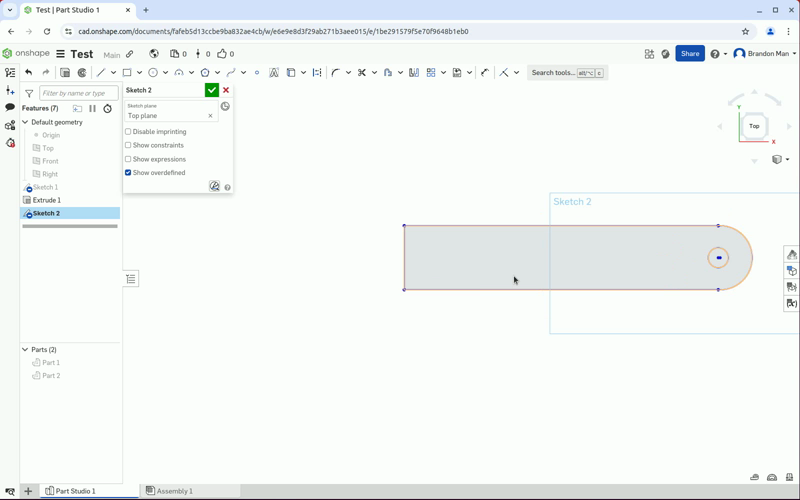
scroll(6)
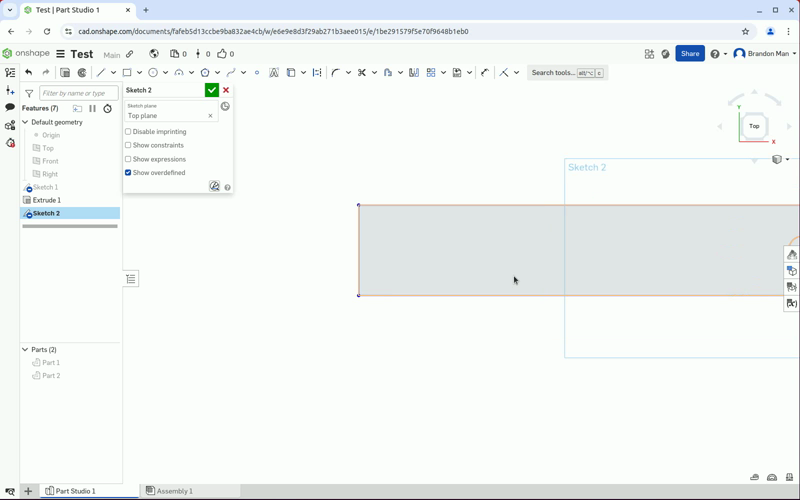
scroll(6)
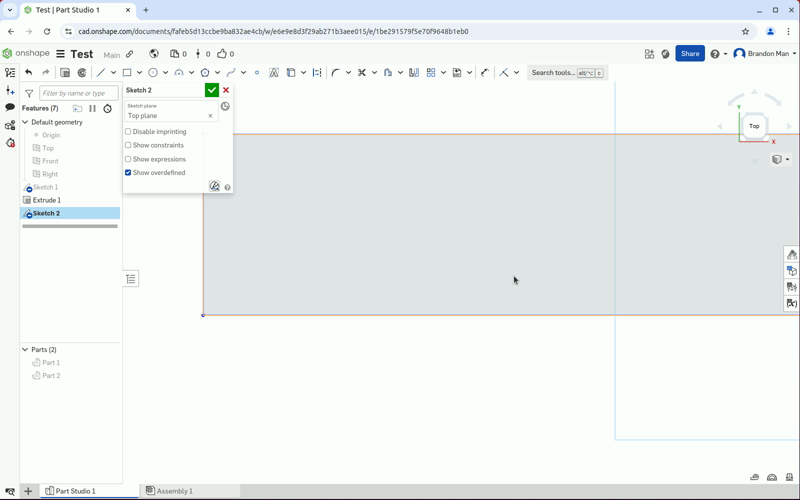
click(514, 275)
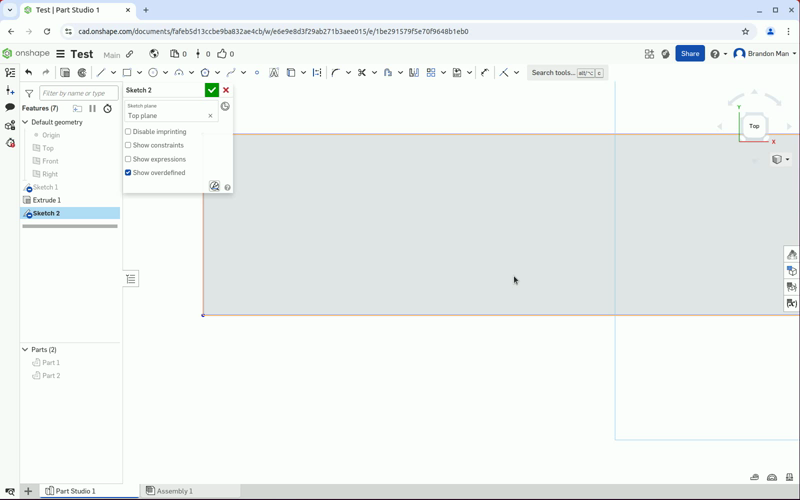
scroll(-6)
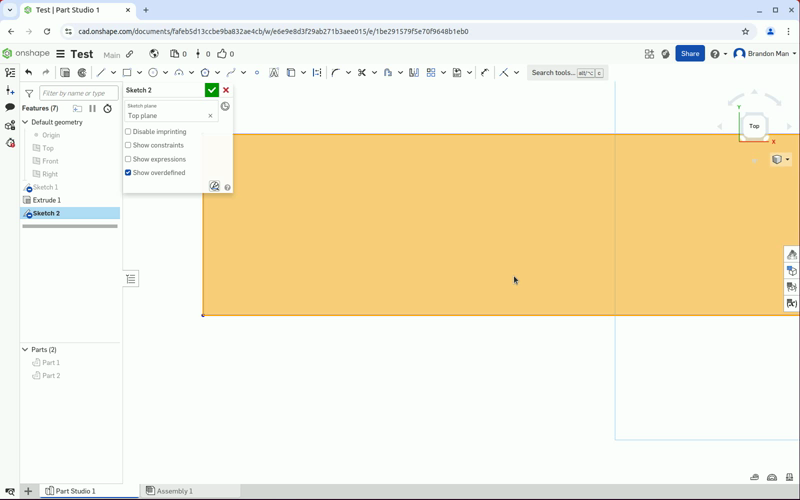
scroll(-6)
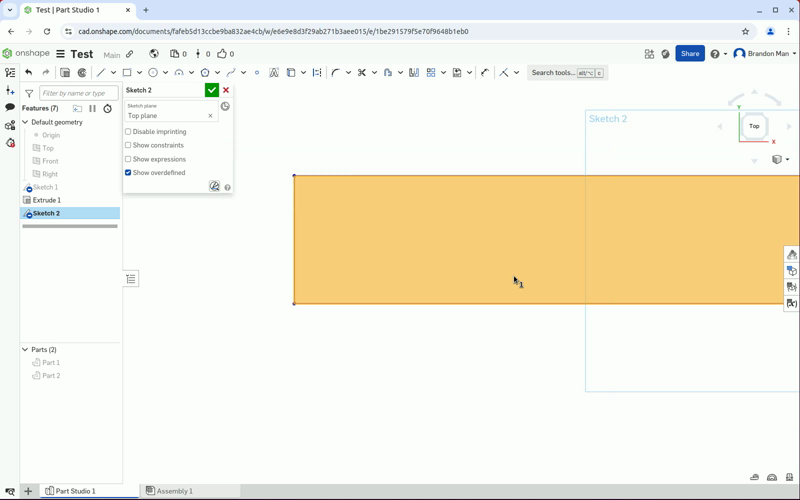
scroll(-6)
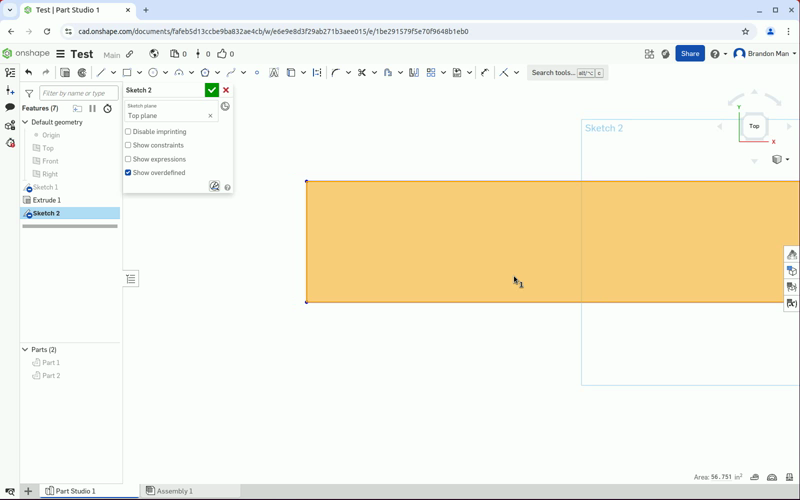
scroll(-6)
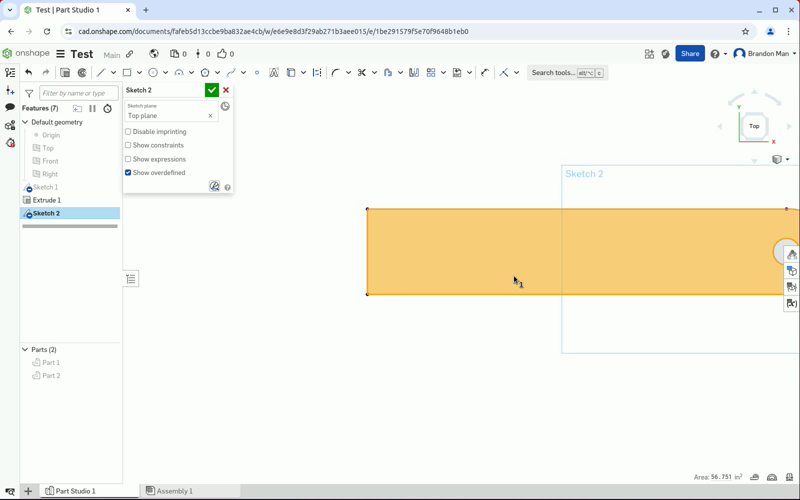
scroll(-6)
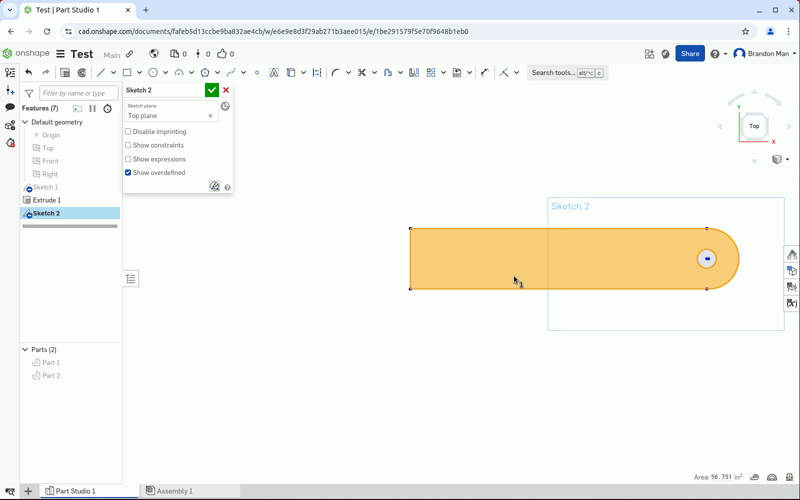
scroll(-6)
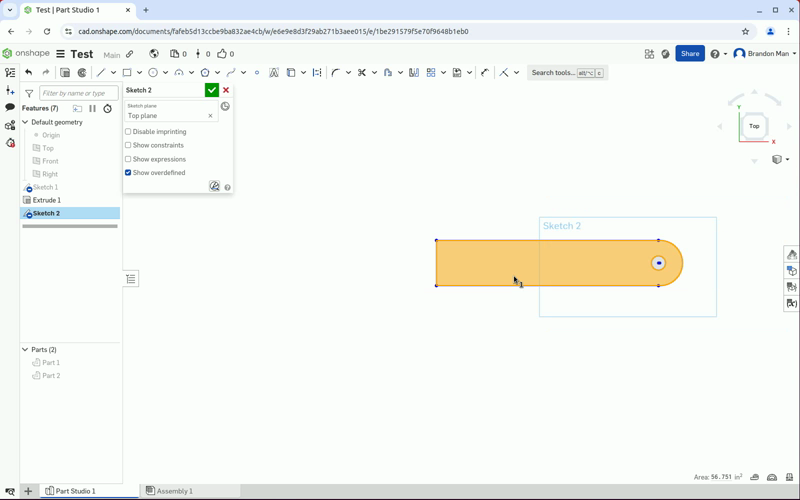
scroll(-6)
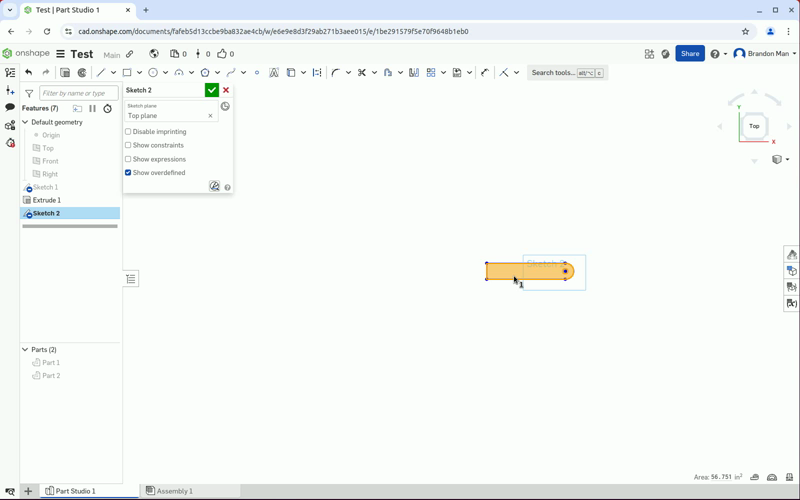
mouse_move(73, 352)
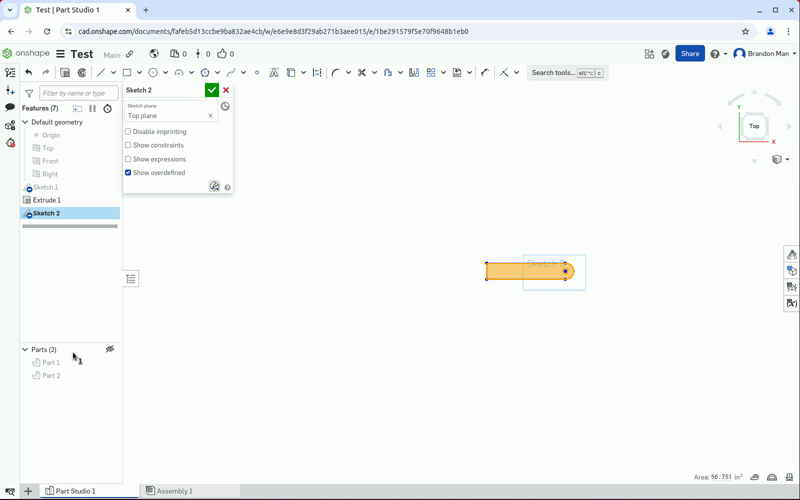
key(shift+y)
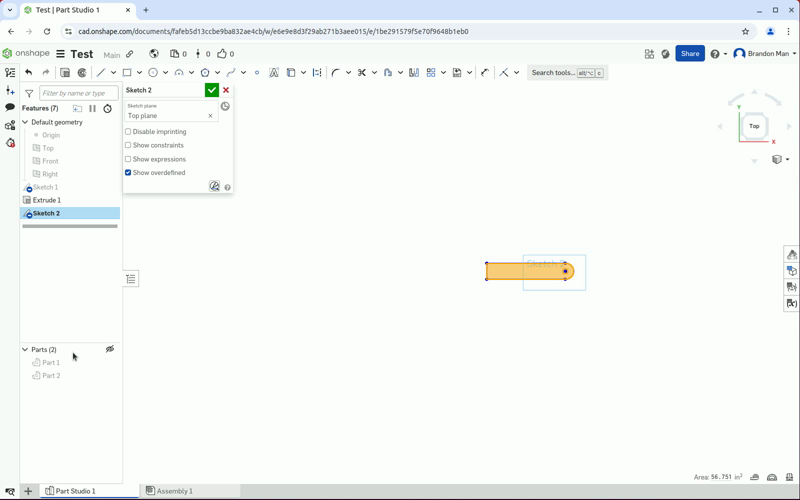
key(shift+e)
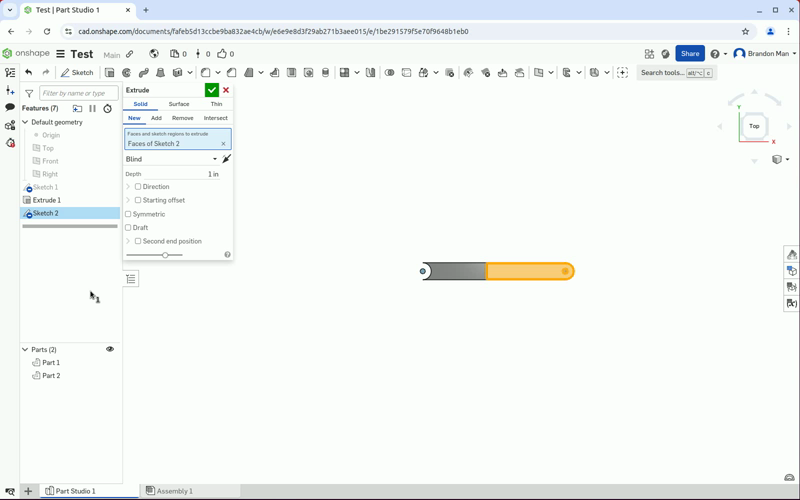
mouse_move(143, 106)
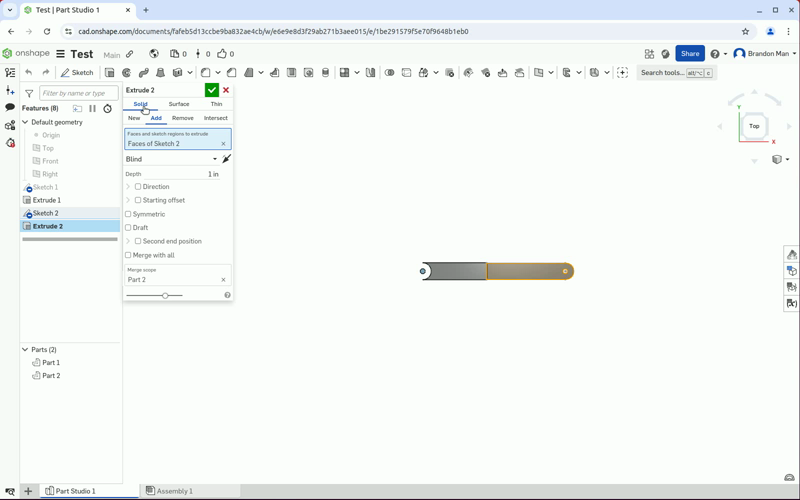
click(143, 106)
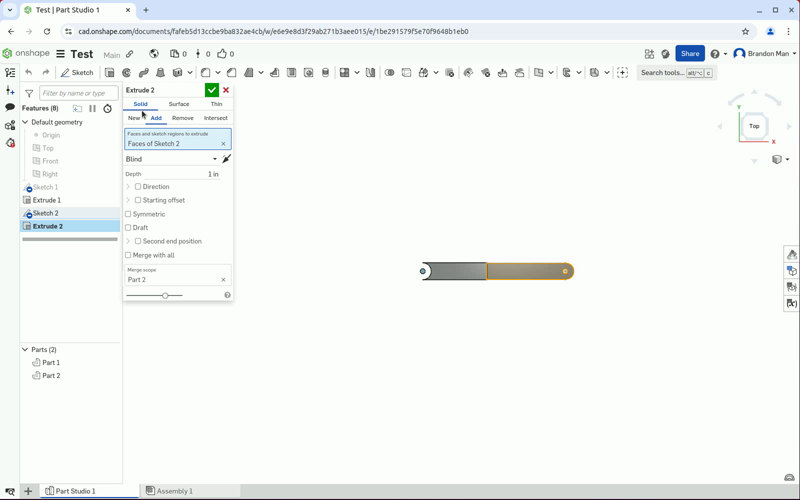
mouse_move(137, 120)
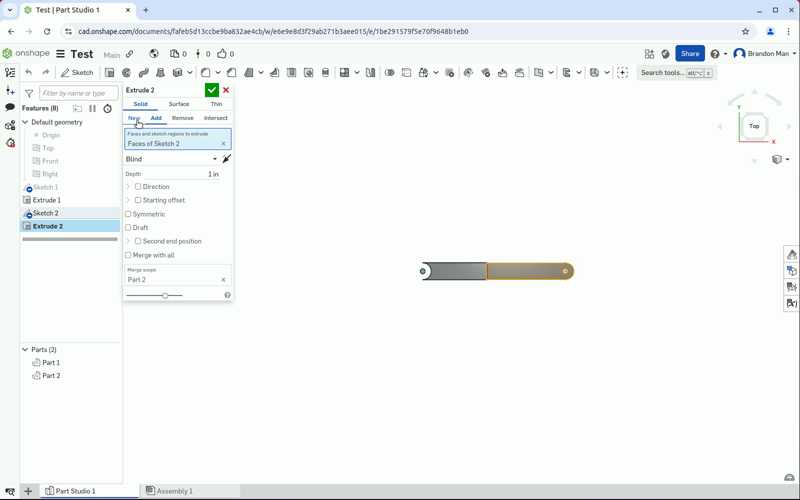
click(137, 120)
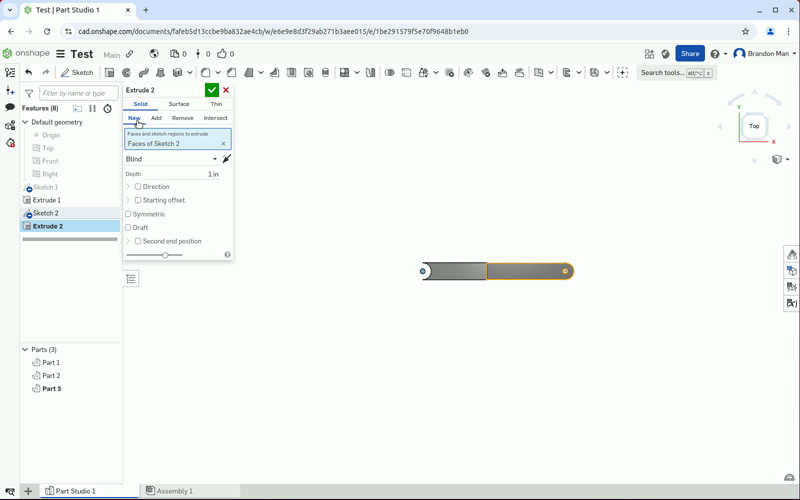
key(tab, 4)
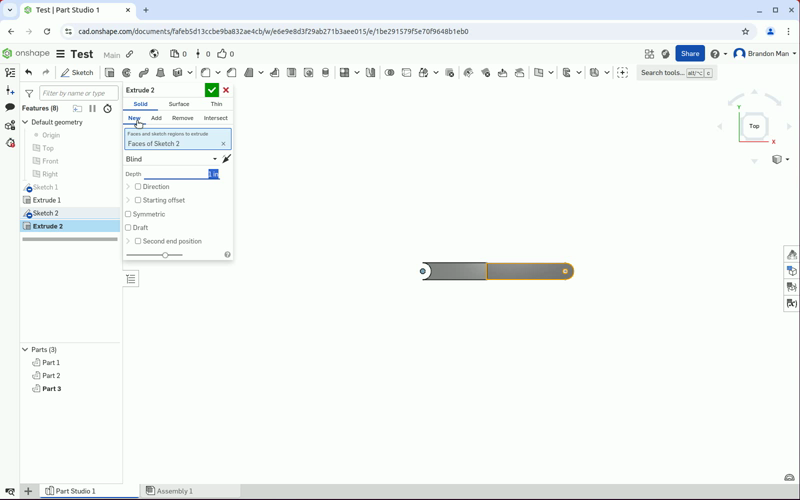
text(1.685)
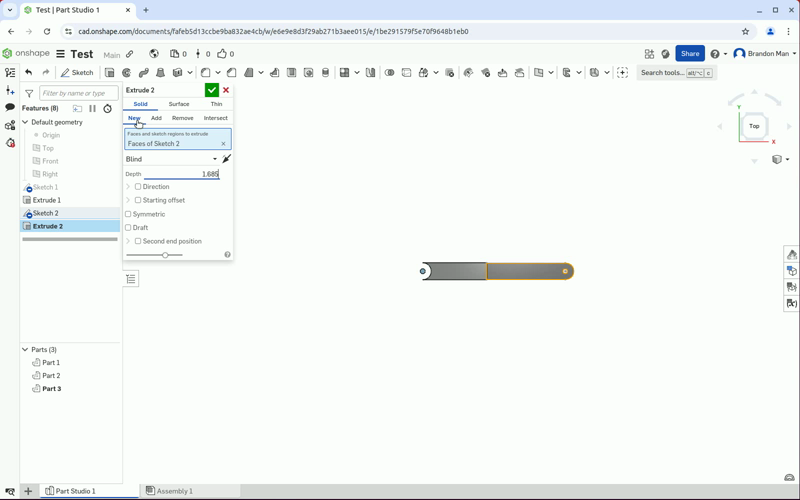
key(enter)
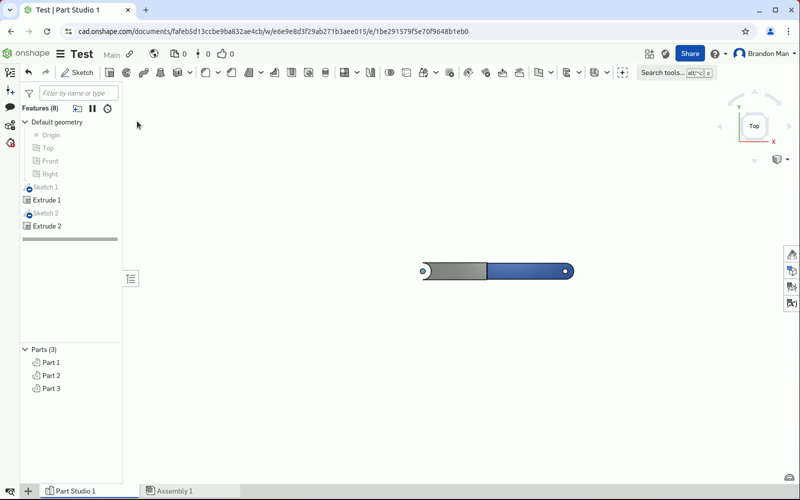
key(shift+h)
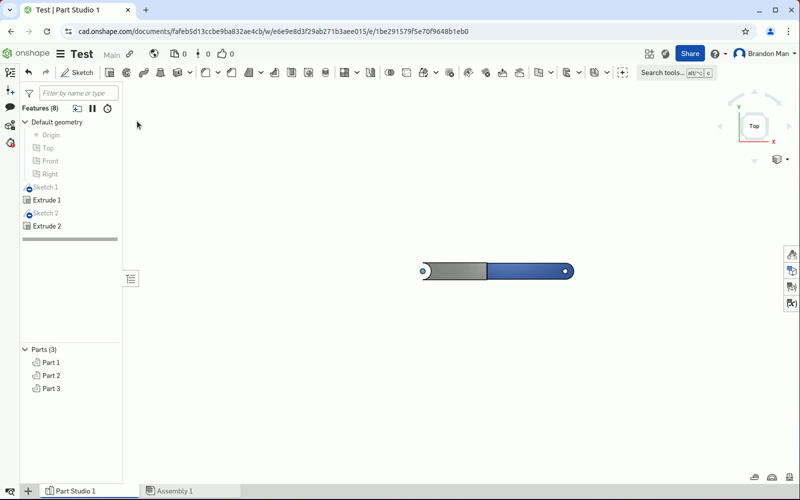
key(shift+h)
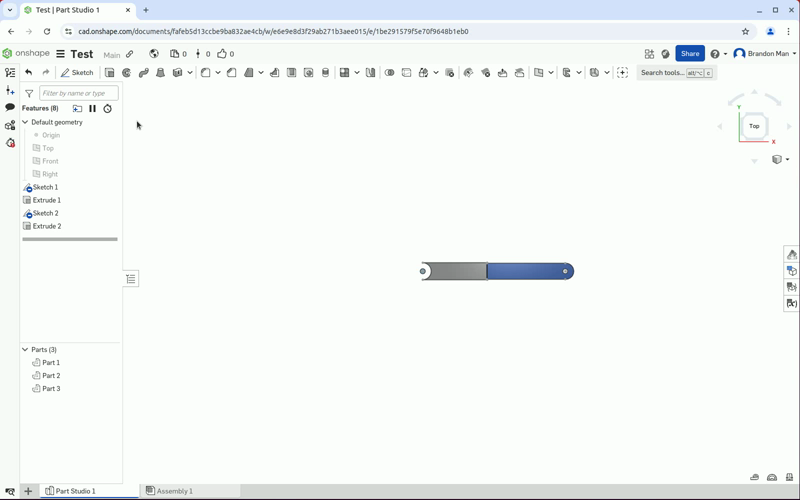
key(shift+7)
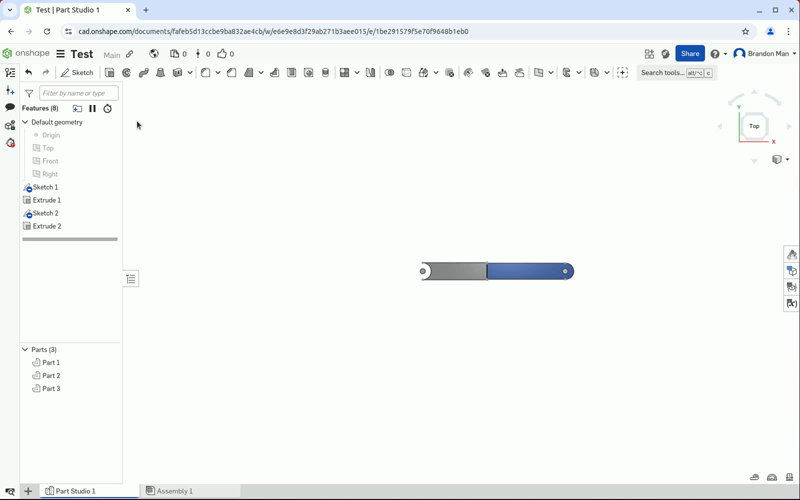
key(up, 3)
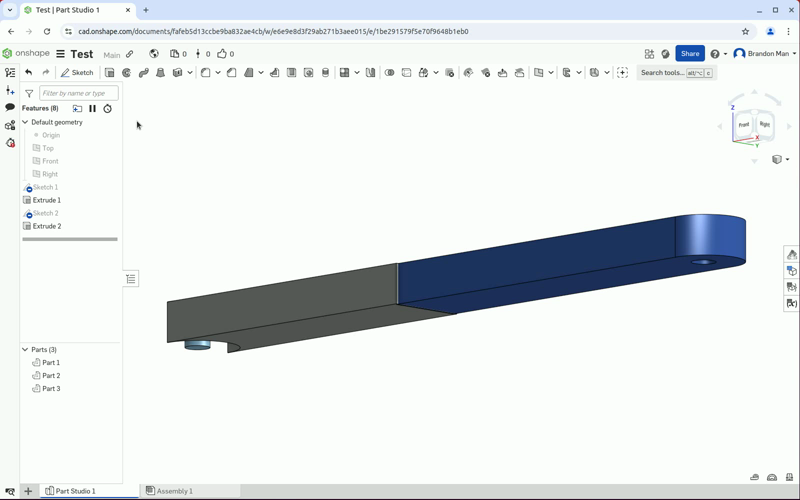
key(left, 3)
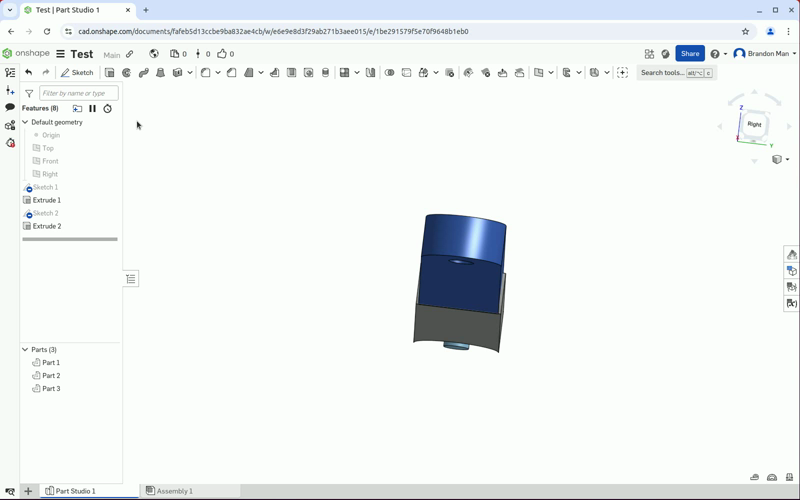
key(right, 3)
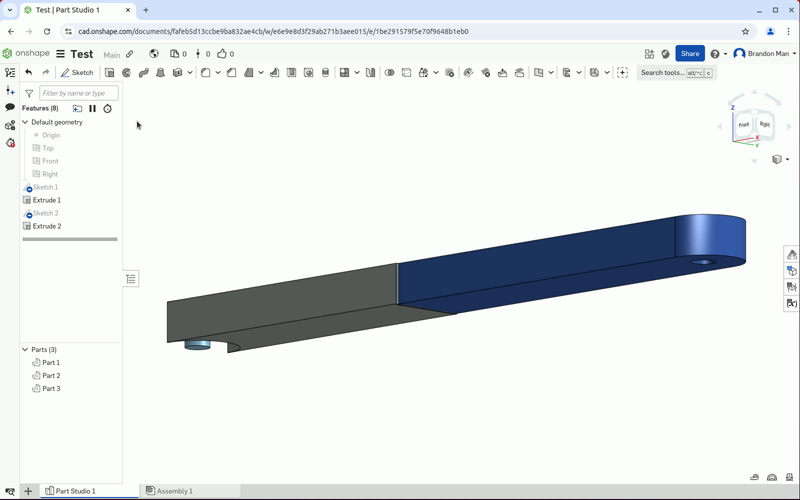
key(down, 3)
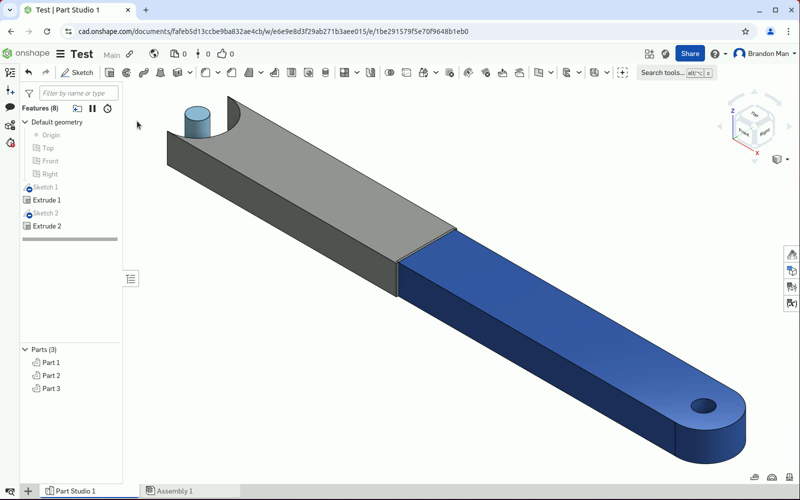
mouse_move(73, 189)
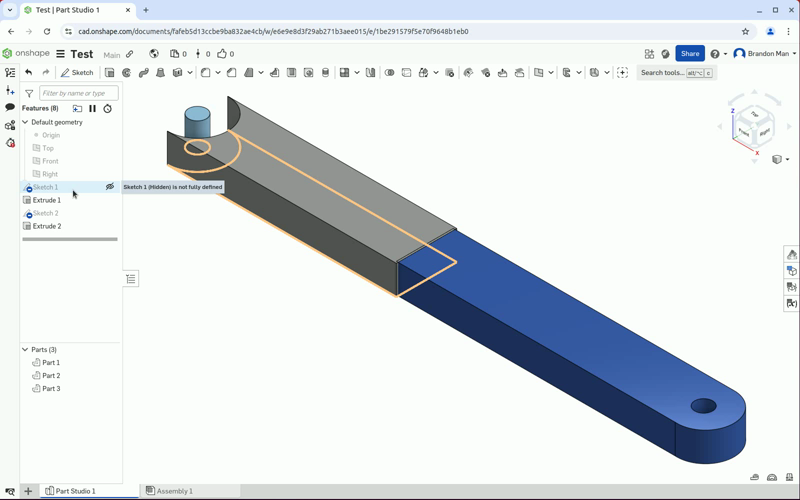
click(73, 189)